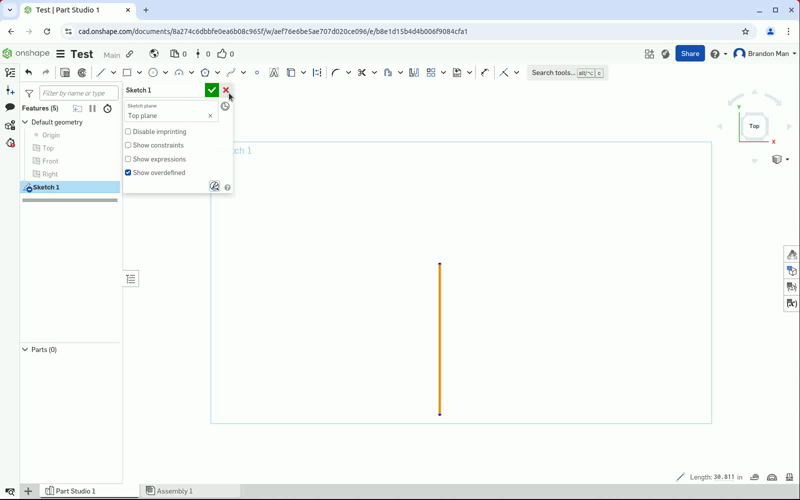
key(shift+h)
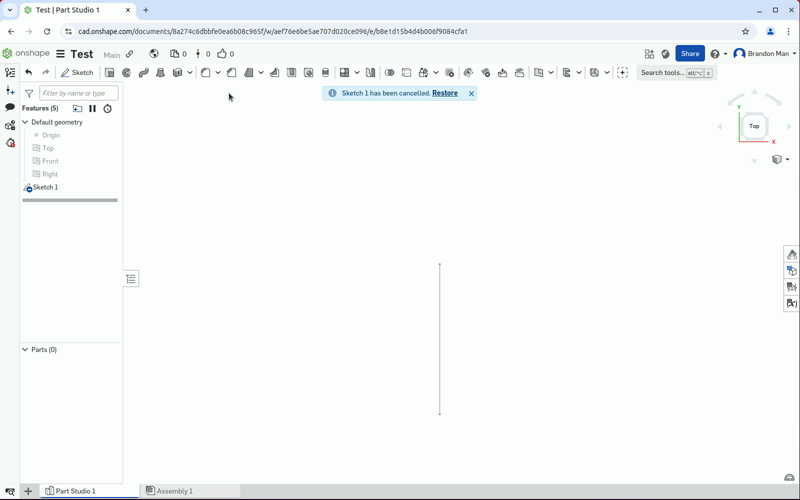
mouse_move(73, 352)
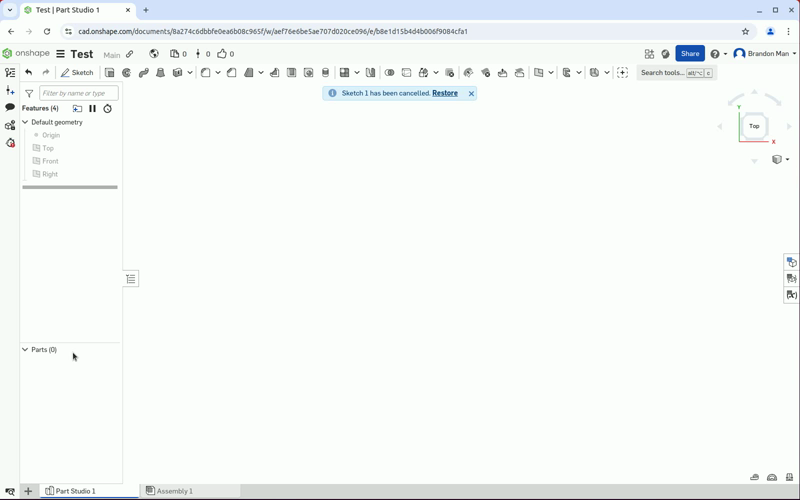
key(y)
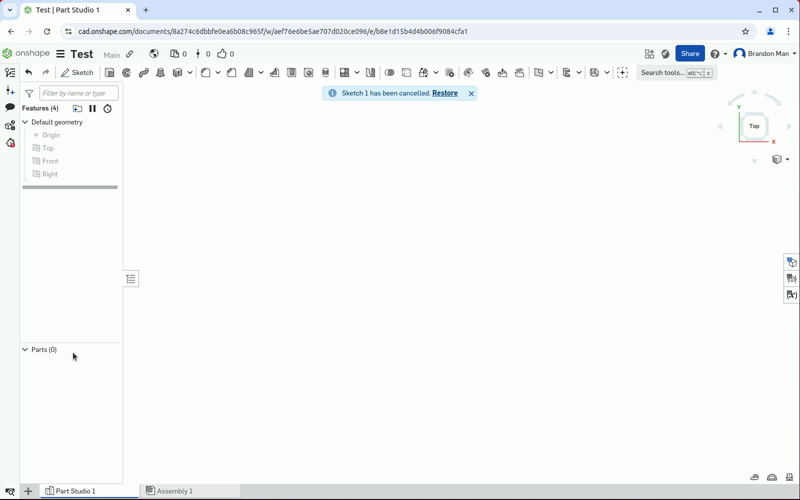
key(shift+p)
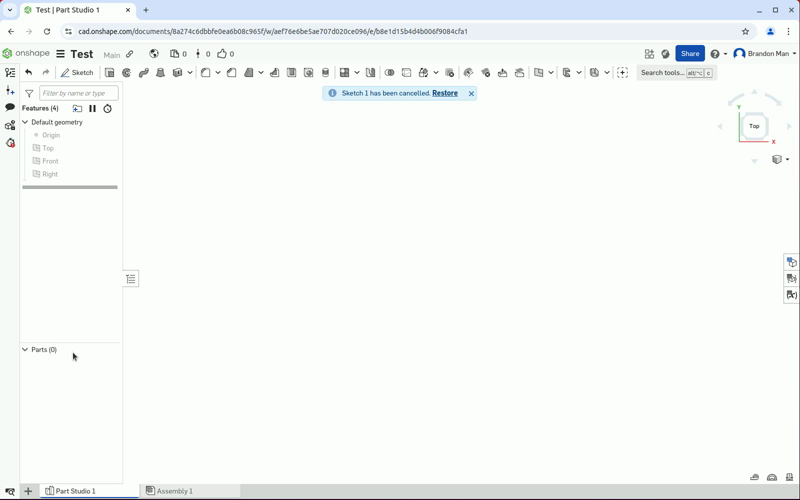
key(space)
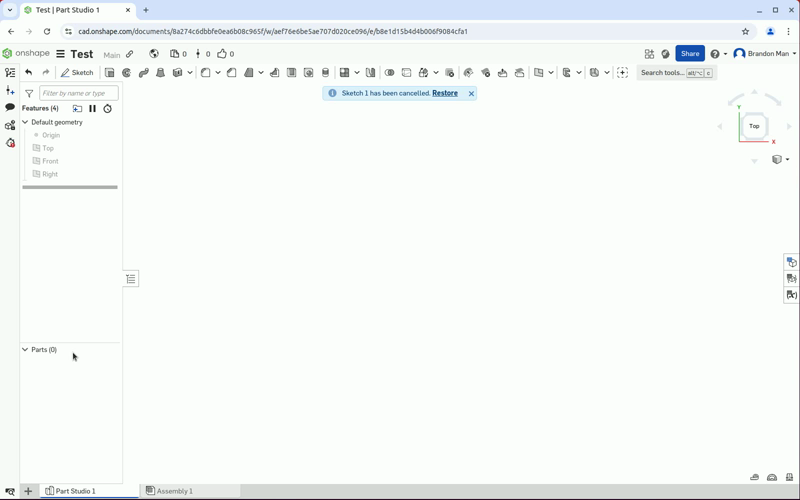
key_down(shift)
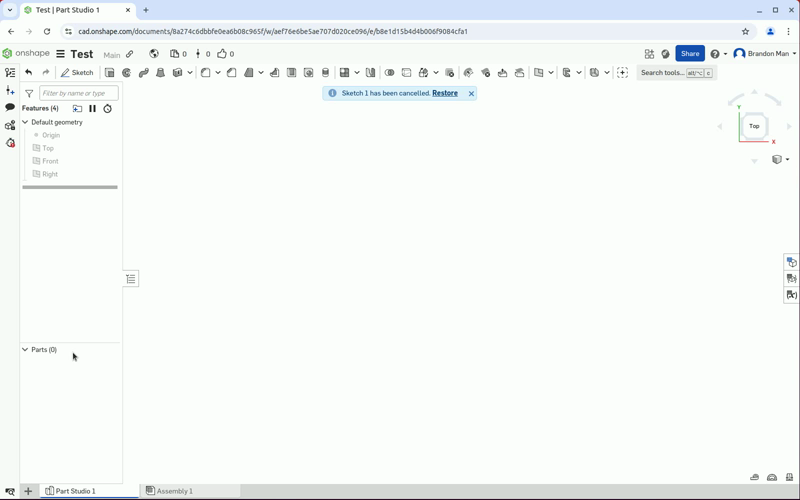
key(up)
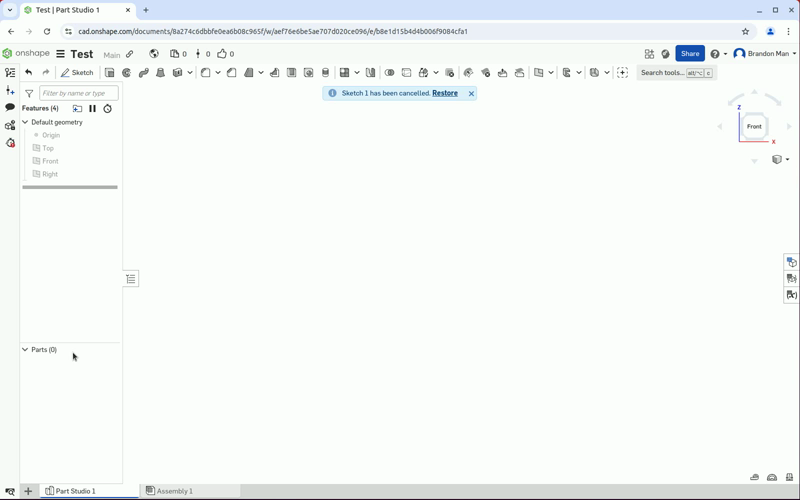
key_up(shift)
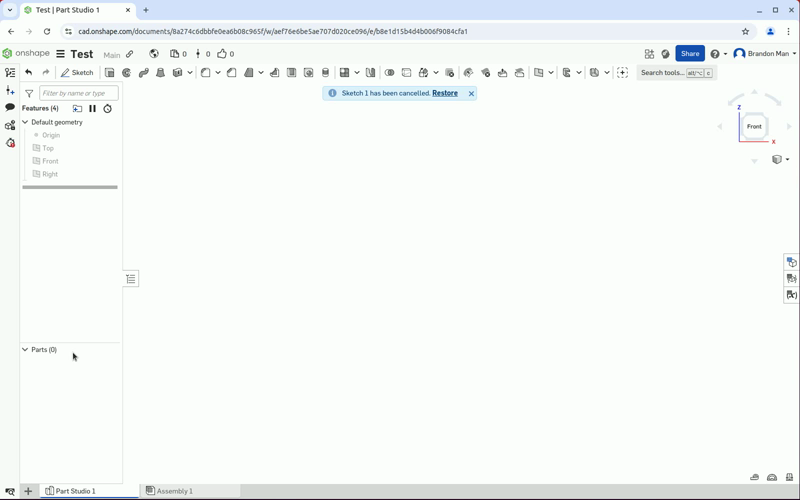
mouse_move(73, 352)
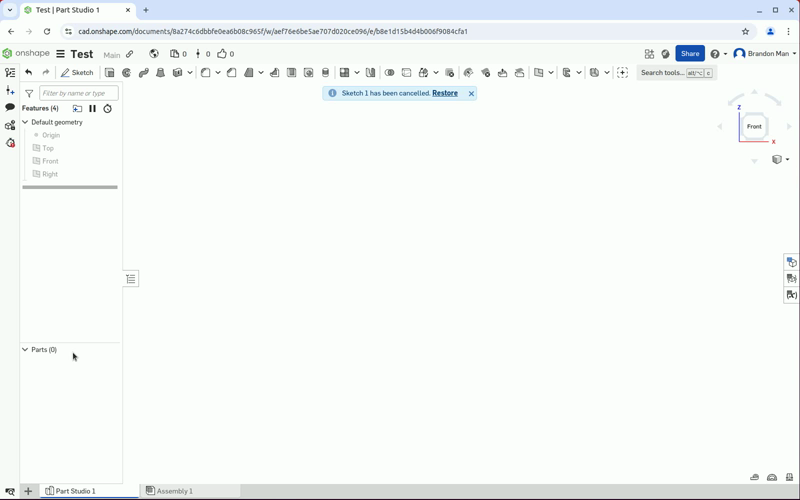
key(shift+y)
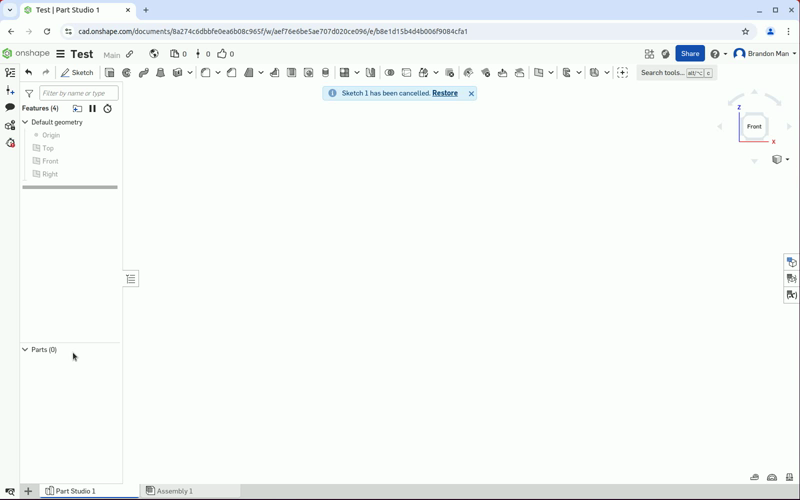
key(shift+s)
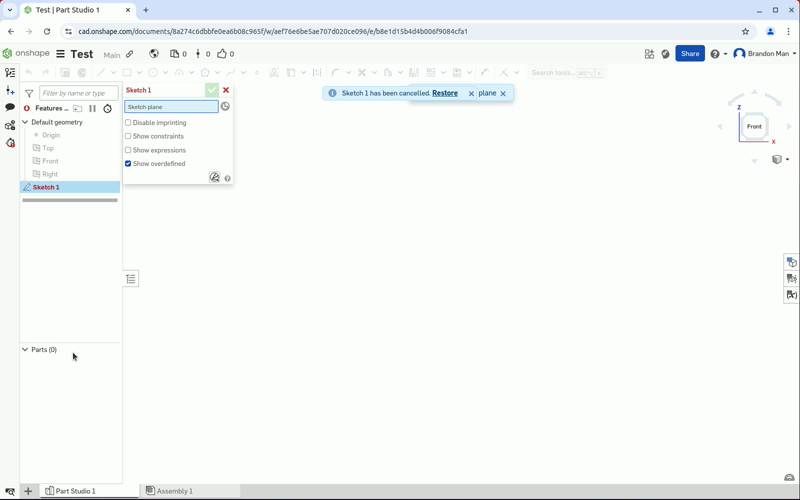
mouse_move(73, 163)
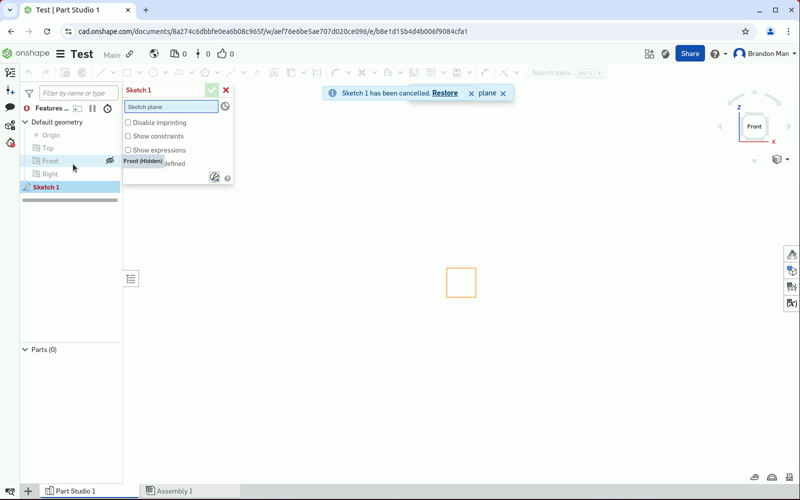
click(73, 163)
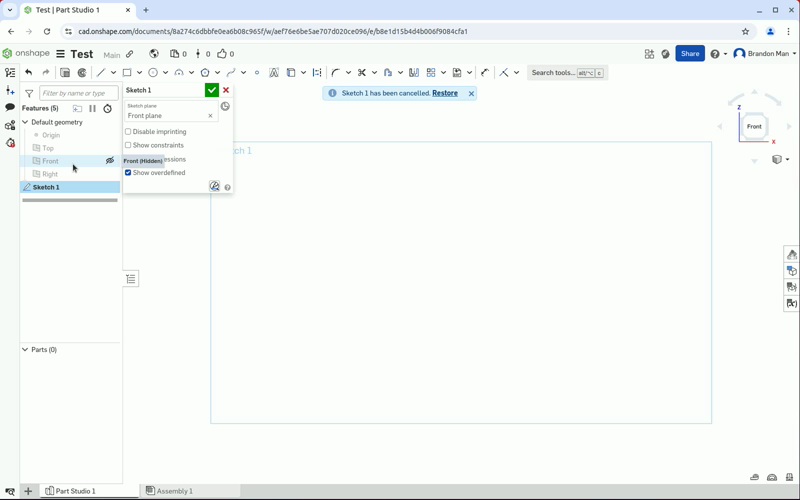
mouse_move(73, 352)
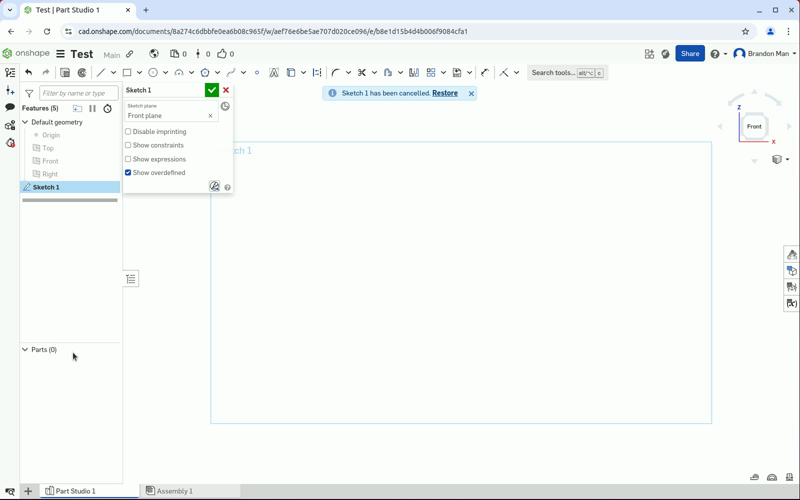
key(y)
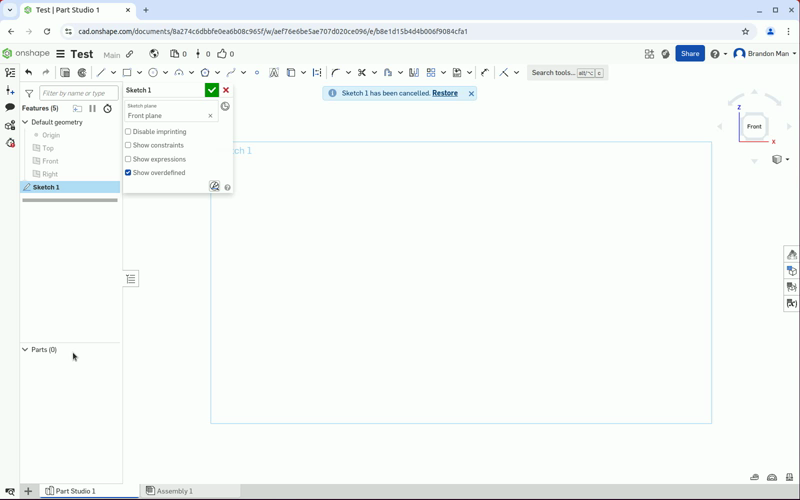
key(c)
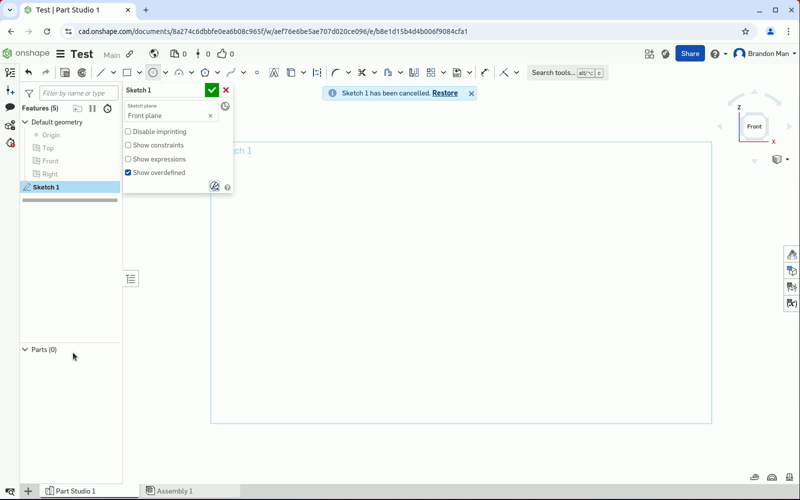
key_down(shift)
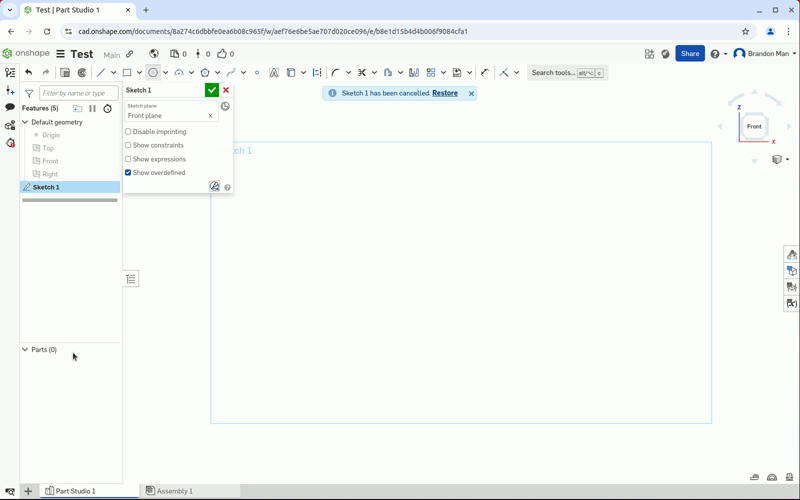
mouse_move(461, 282)
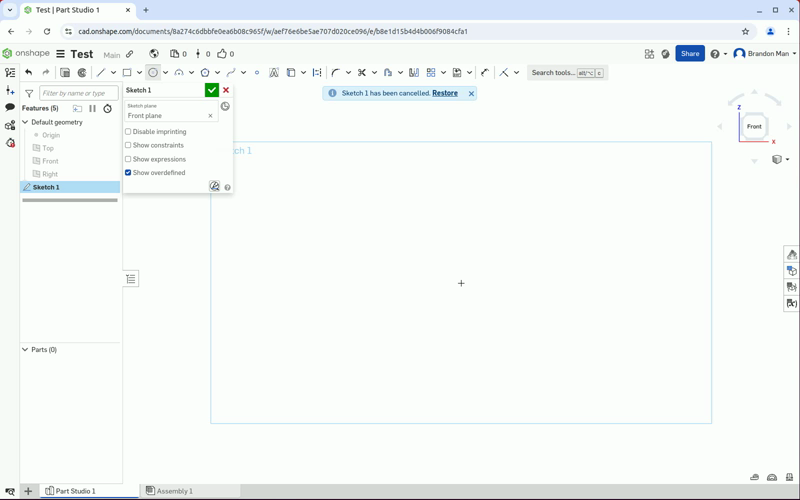
click(461, 282)
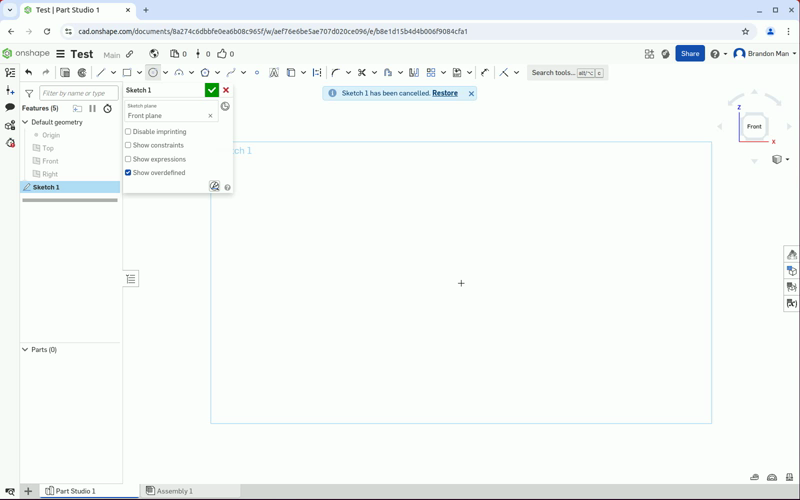
key_up(shift)
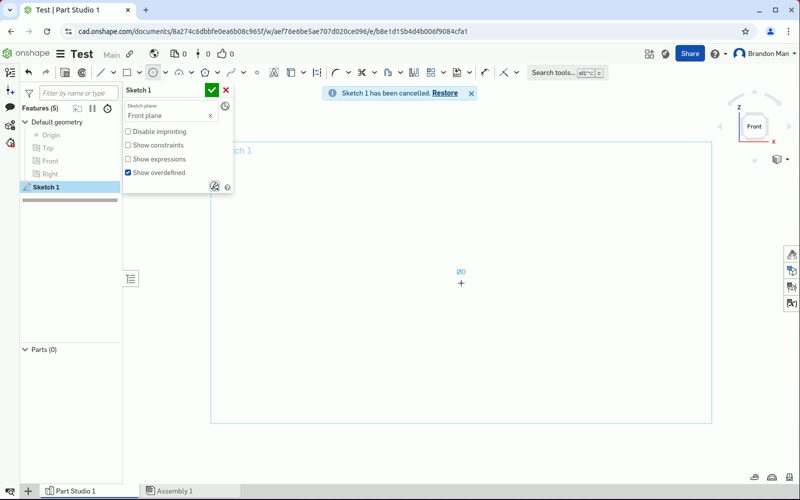
mouse_move(574, 282)
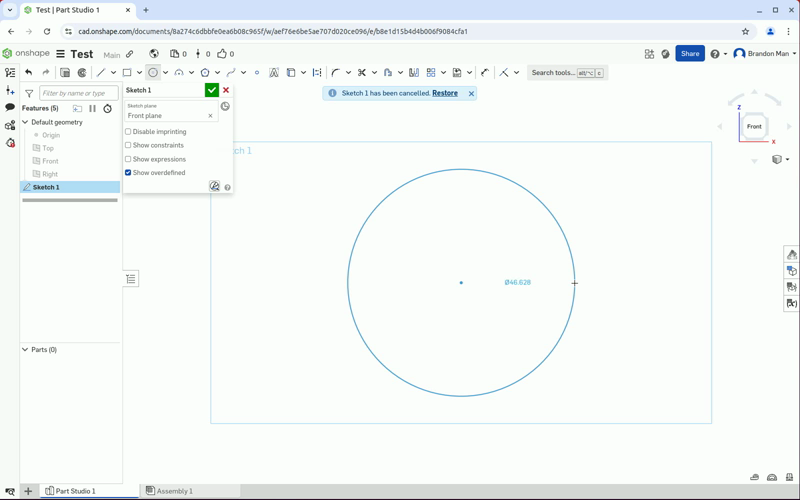
click(574, 282)
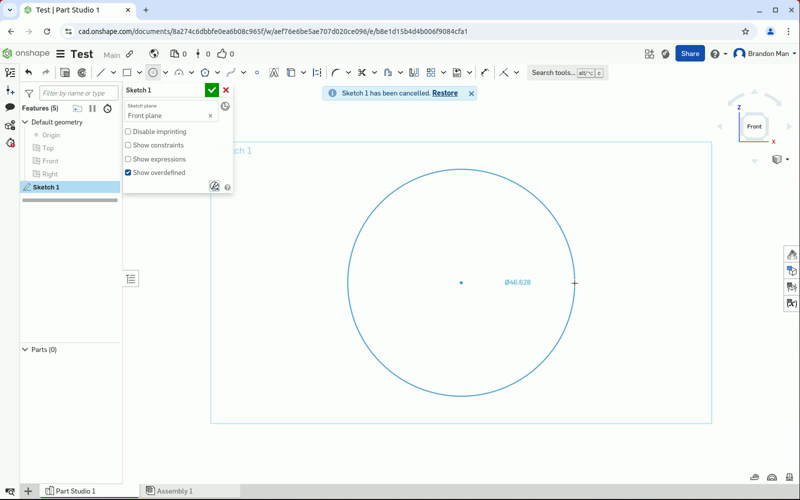
key(esc)
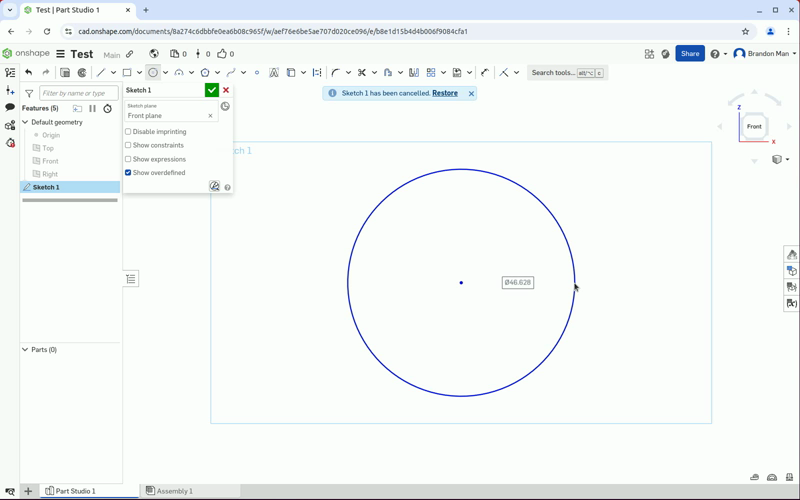
key(c)
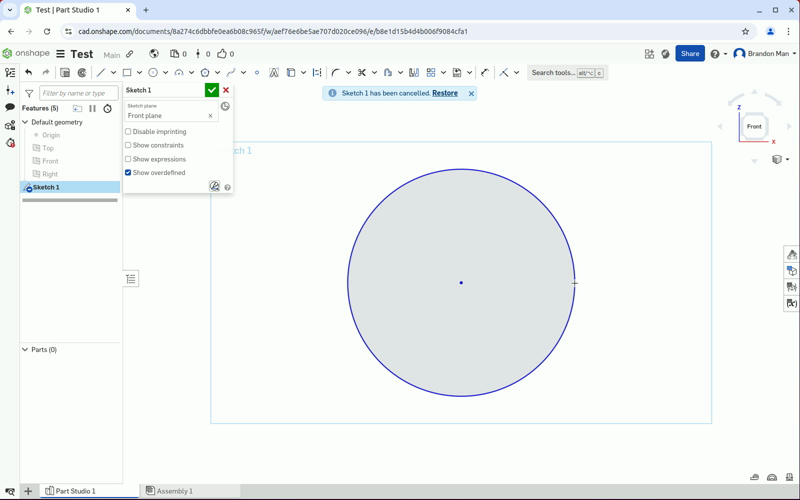
key_down(shift)
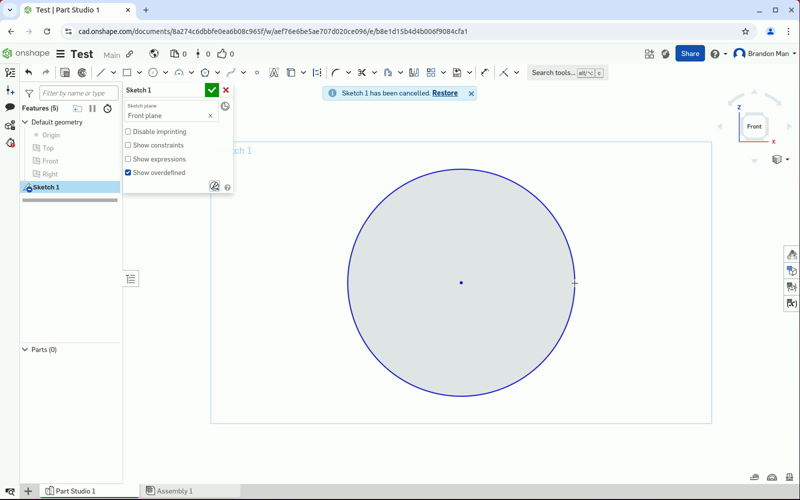
mouse_move(461, 282)
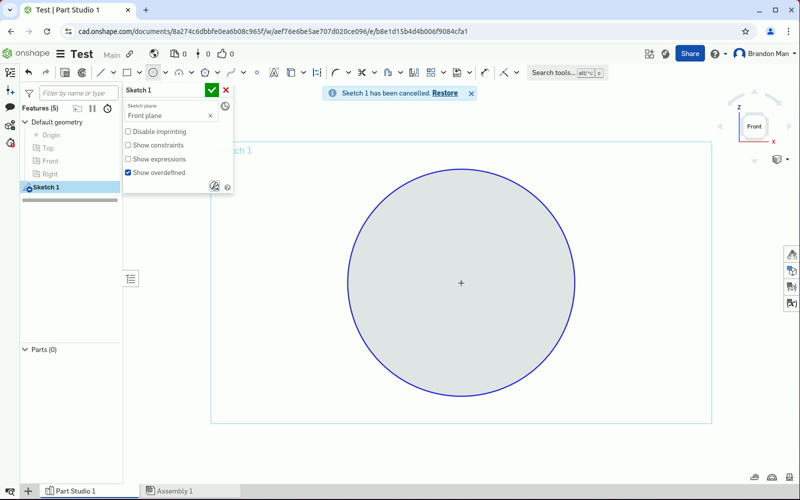
click(461, 282)
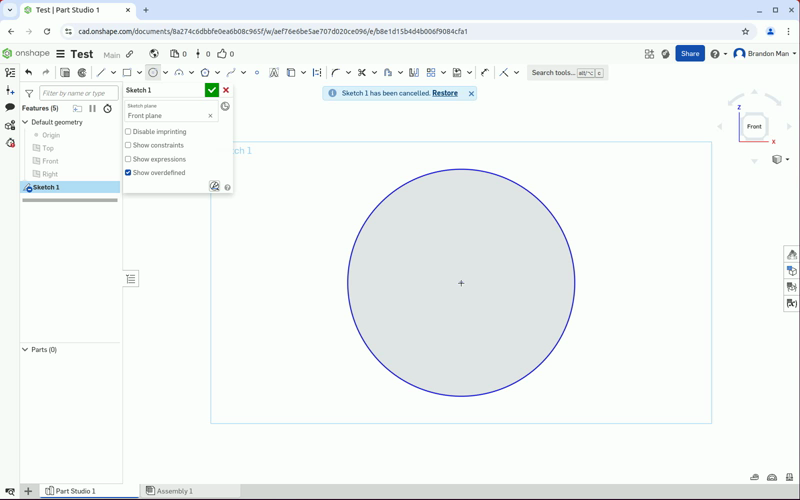
key_up(shift)
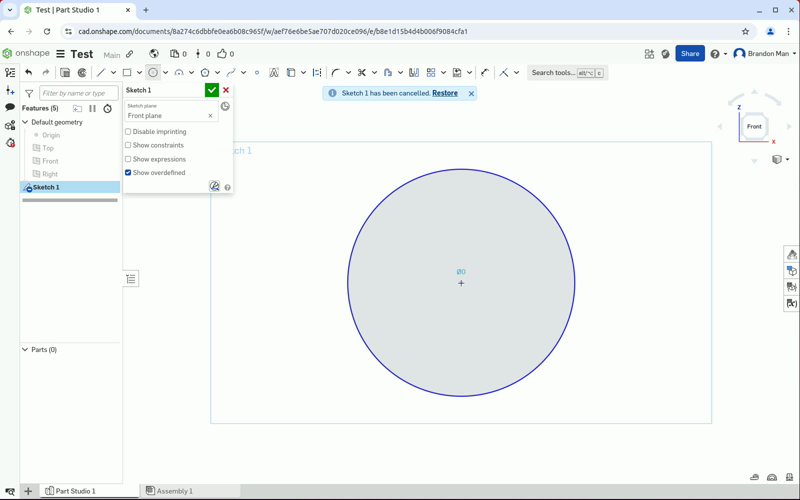
mouse_move(553, 282)
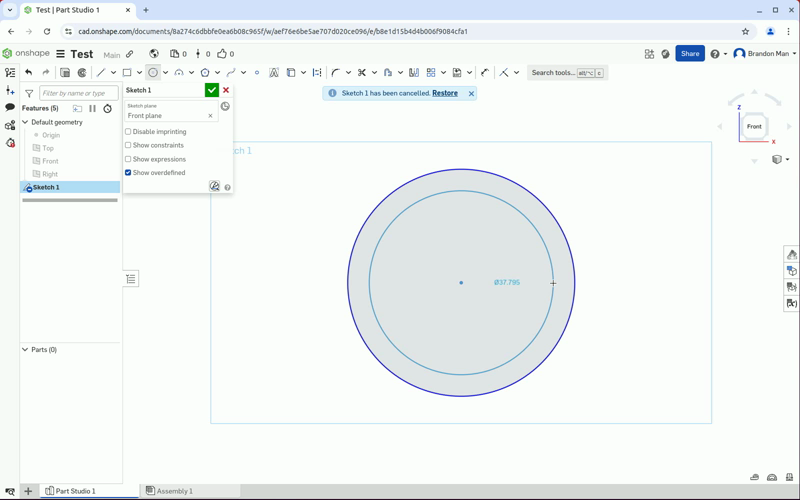
click(553, 282)
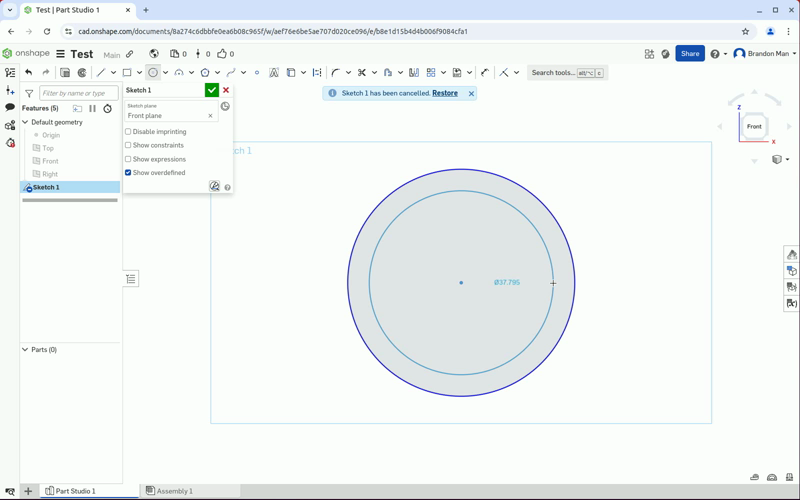
key(esc)
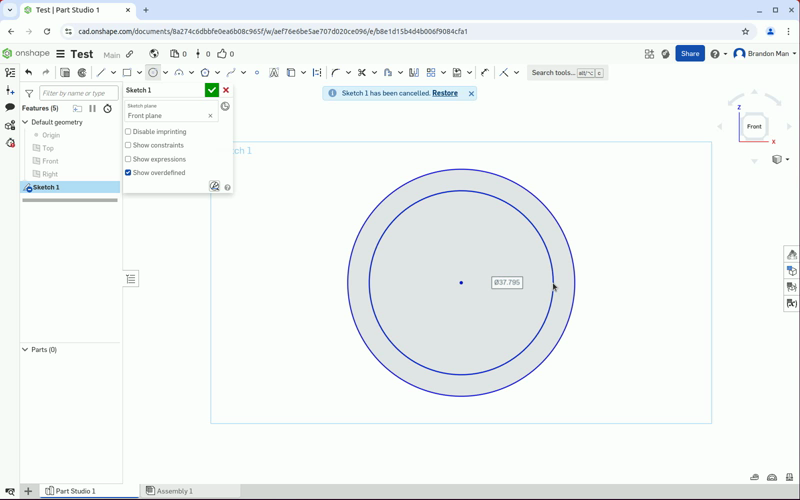
mouse_move(529, 207)
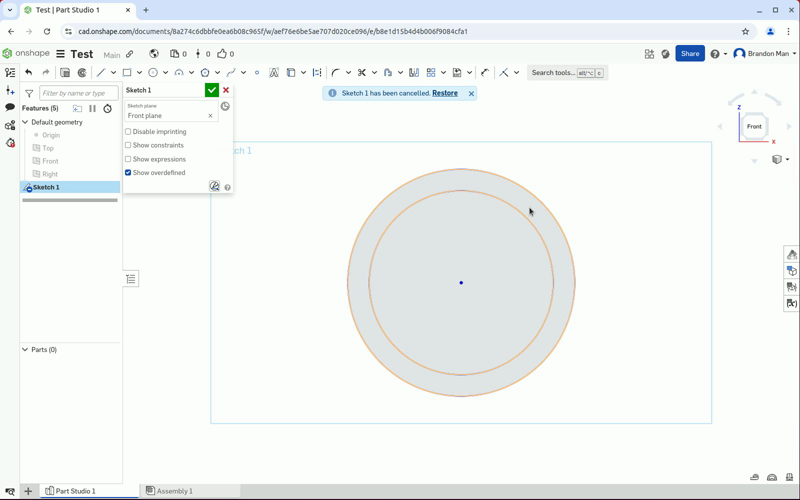
click(529, 207)
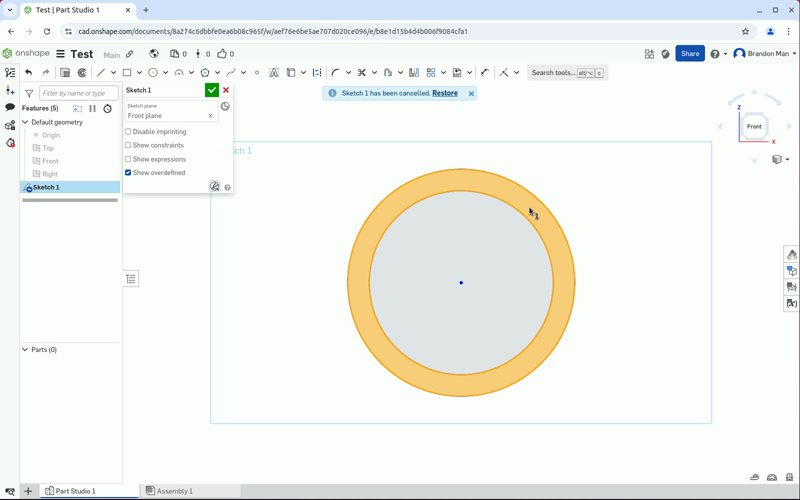
mouse_move(73, 352)
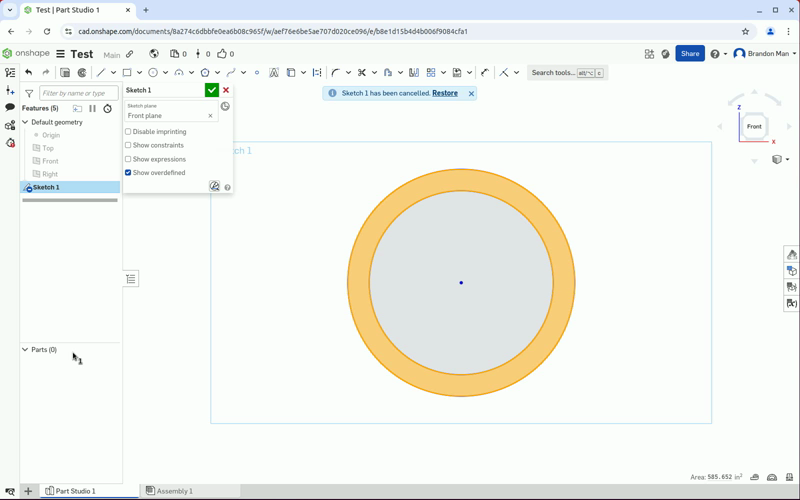
key(shift+y)
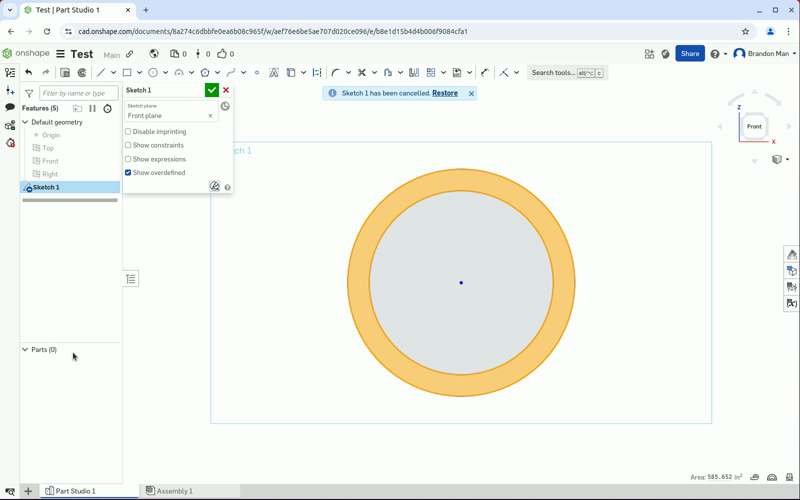
key(shift+e)
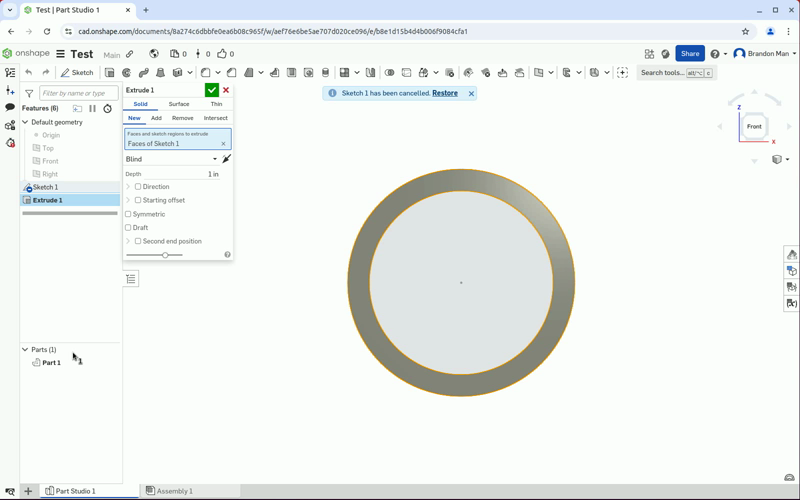
mouse_move(143, 106)
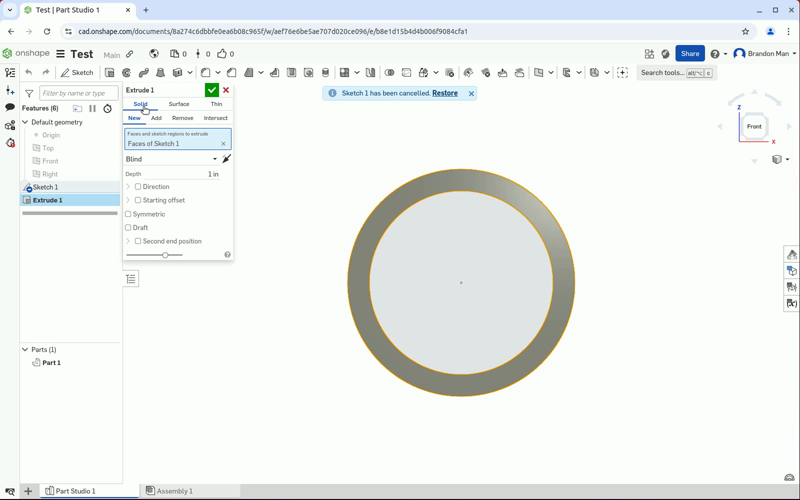
click(143, 106)
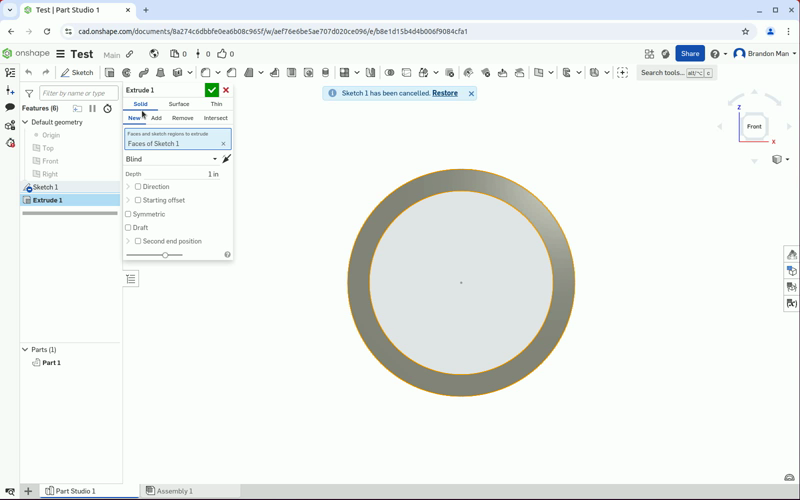
mouse_move(137, 120)
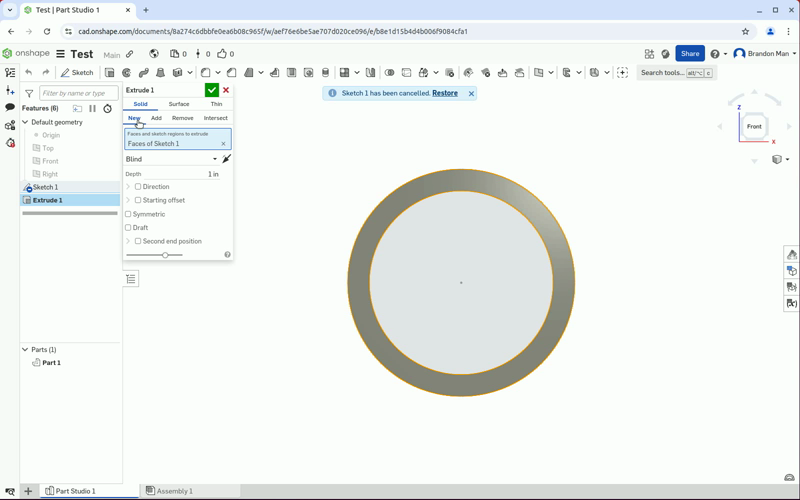
click(137, 120)
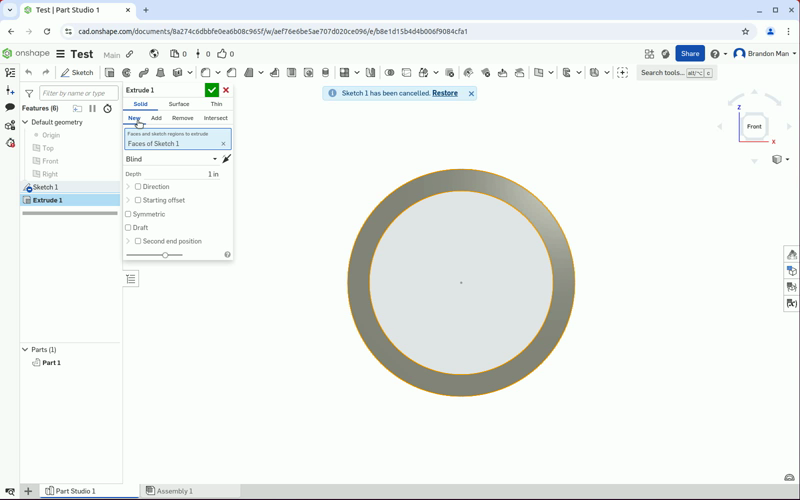
key(tab, 4)
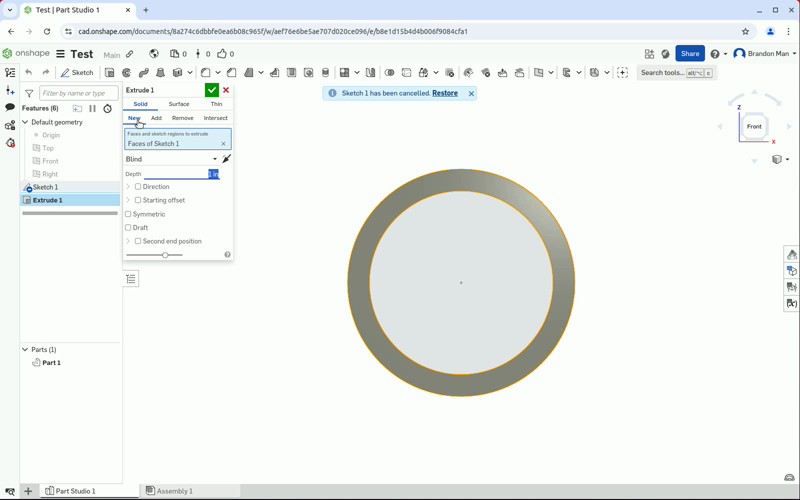
text(4.092)
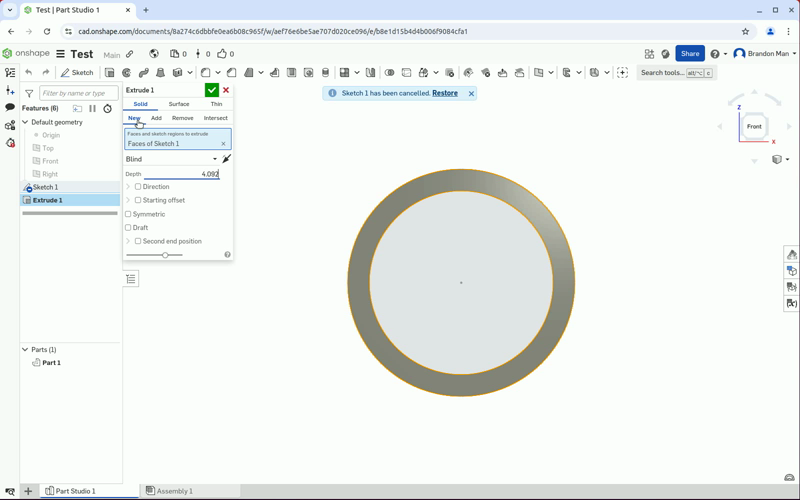
key(enter)
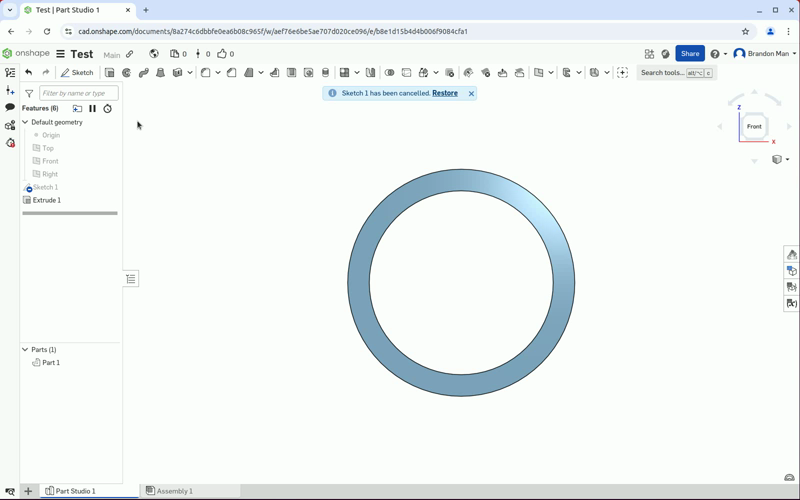
key(shift+h)
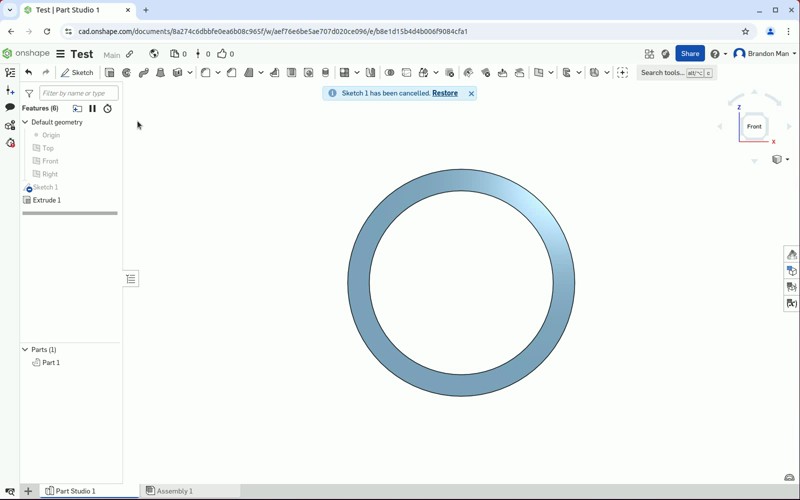
key(shift+h)
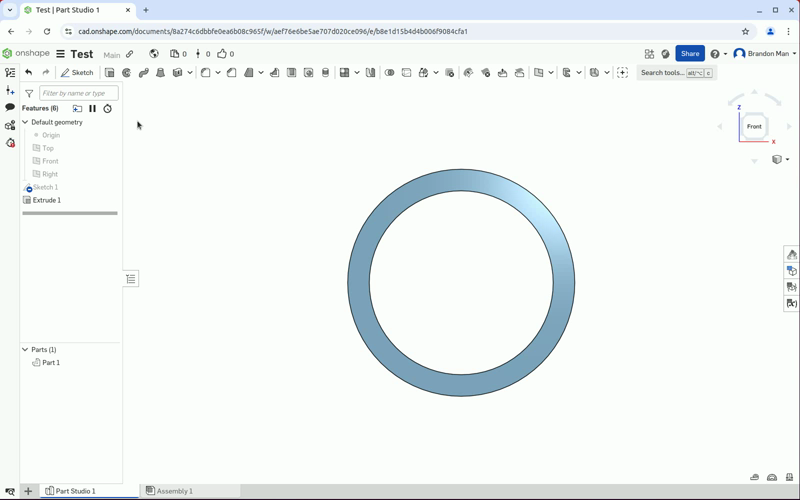
mouse_move(73, 189)
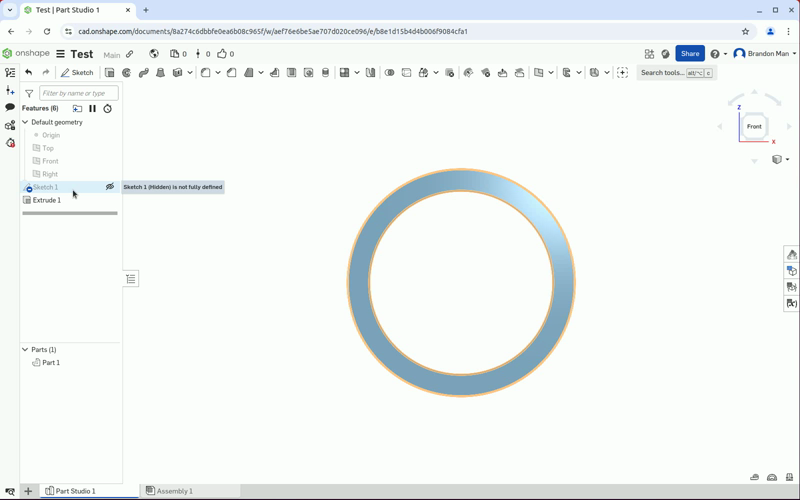
click(73, 189)
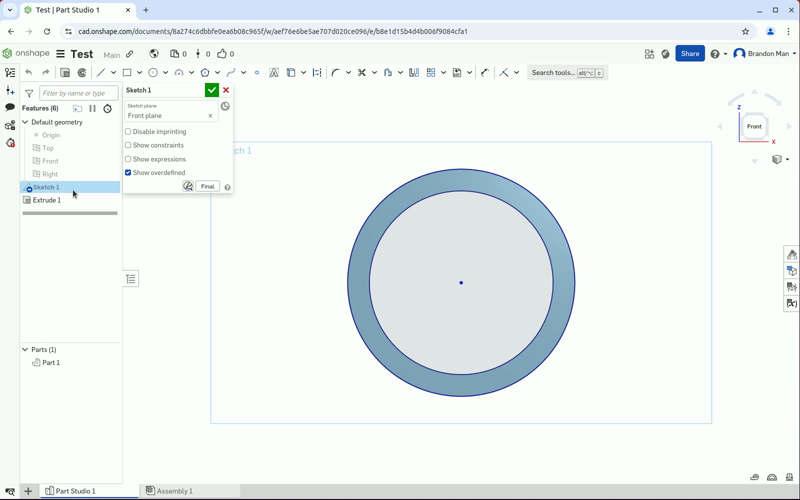
mouse_move(229, 92)
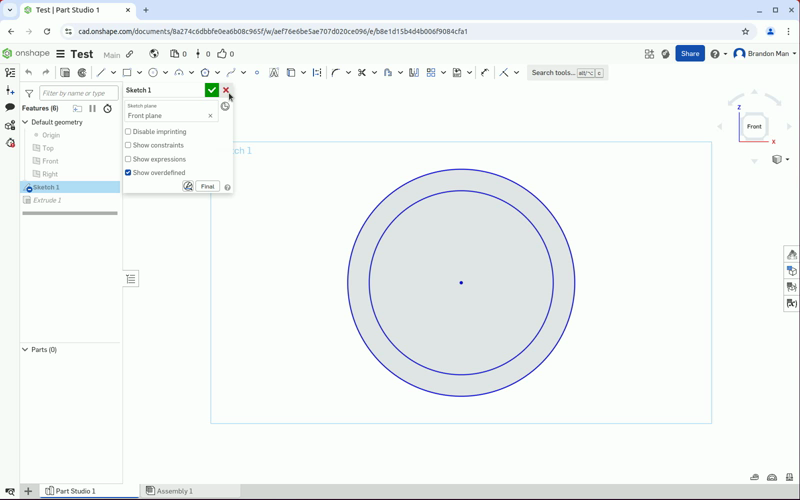
click(229, 92)
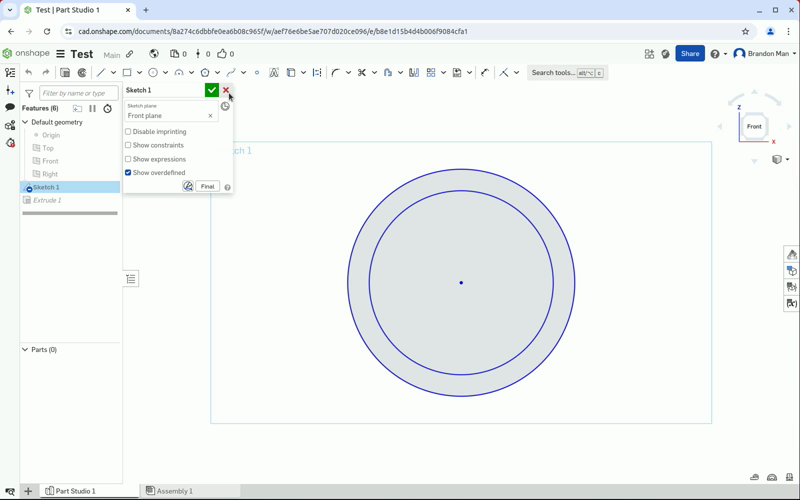
key(shift+s)
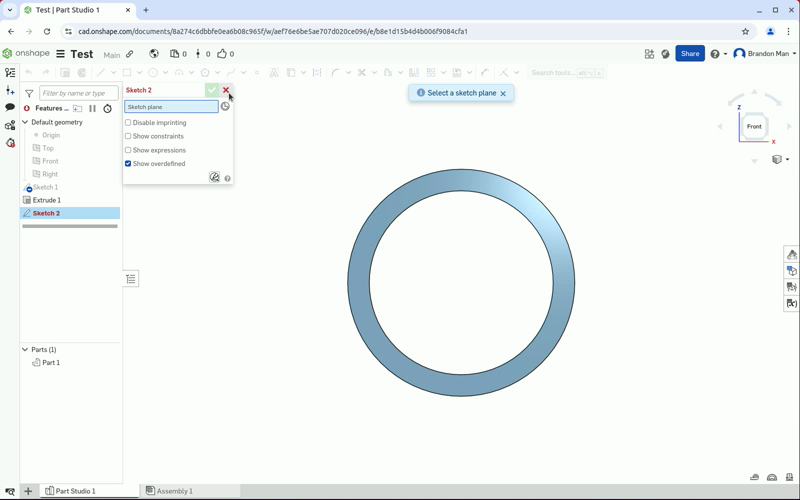
mouse_move(73, 163)
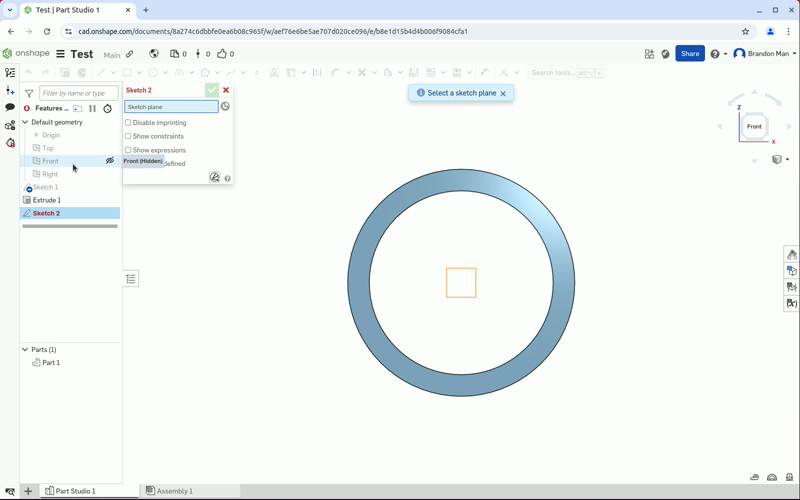
click(73, 163)
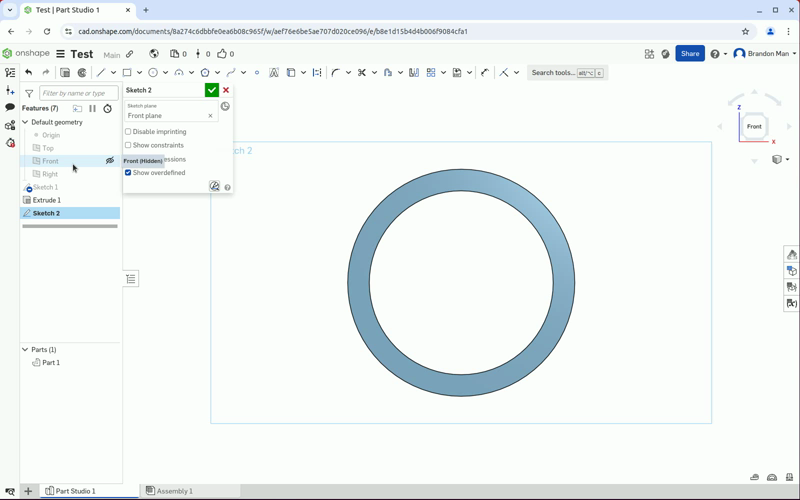
mouse_move(73, 352)
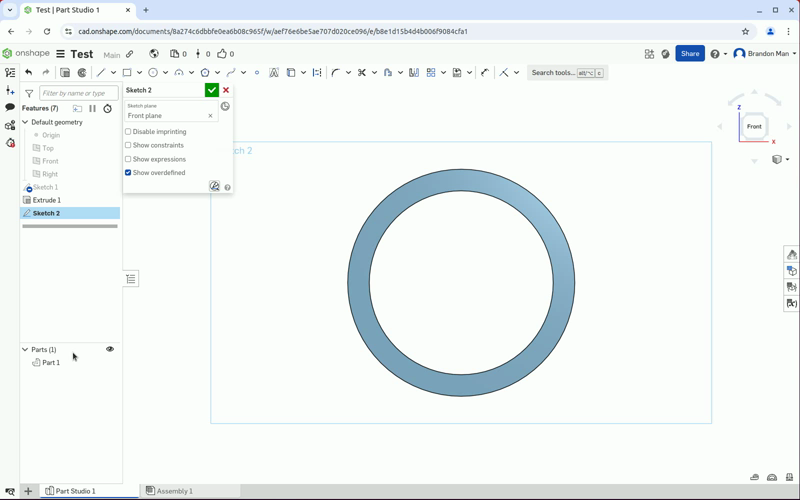
key(y)
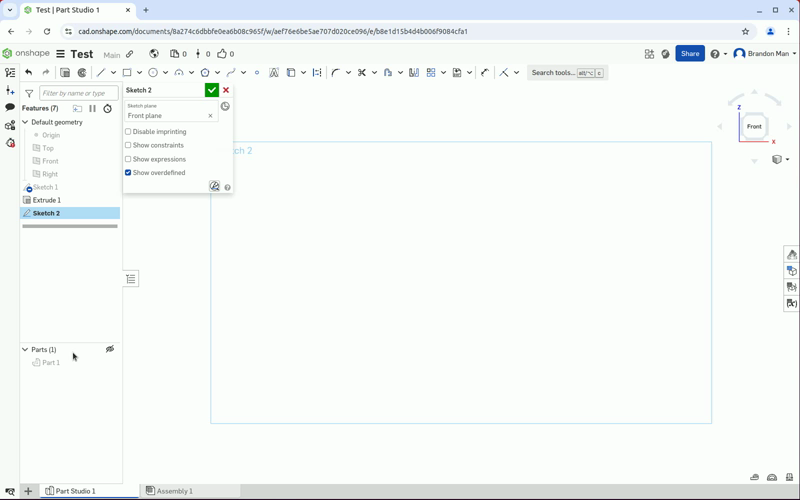
key(c)
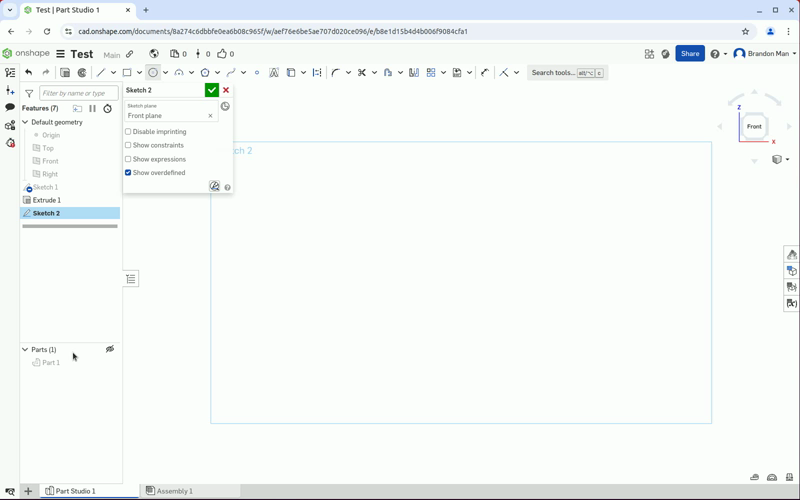
key_down(shift)
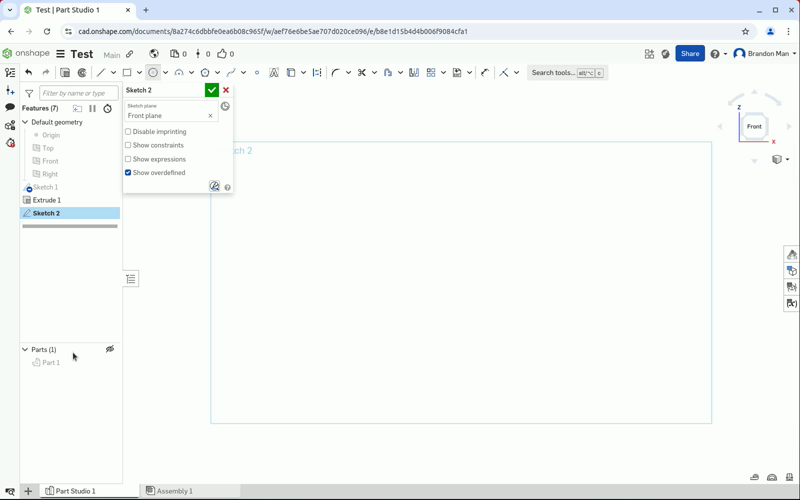
mouse_move(461, 282)
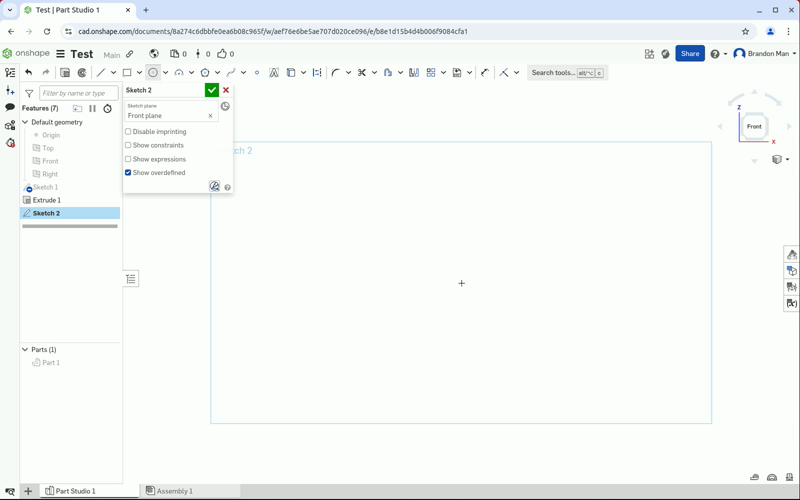
click(461, 282)
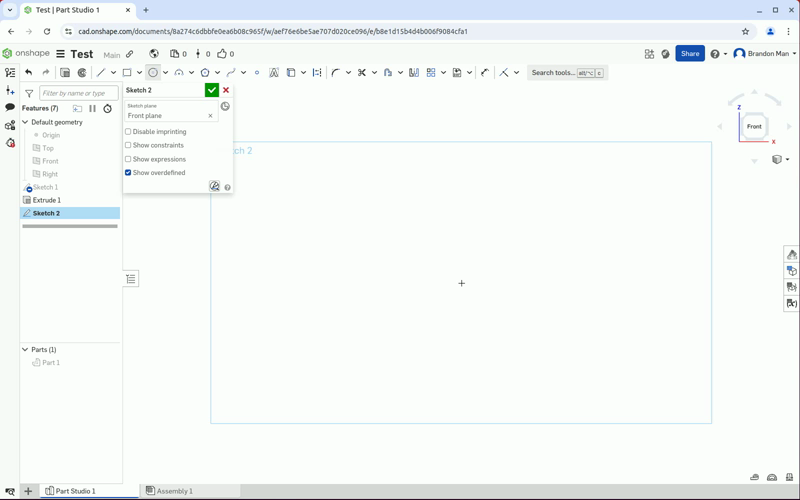
key_up(shift)
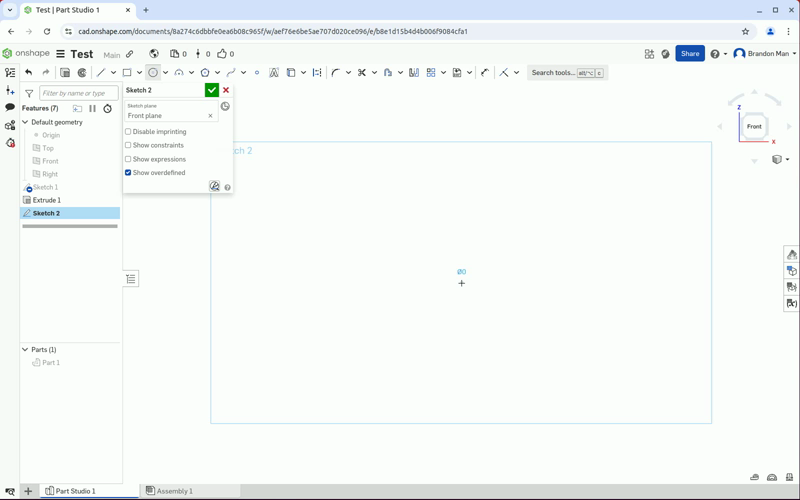
mouse_move(555, 282)
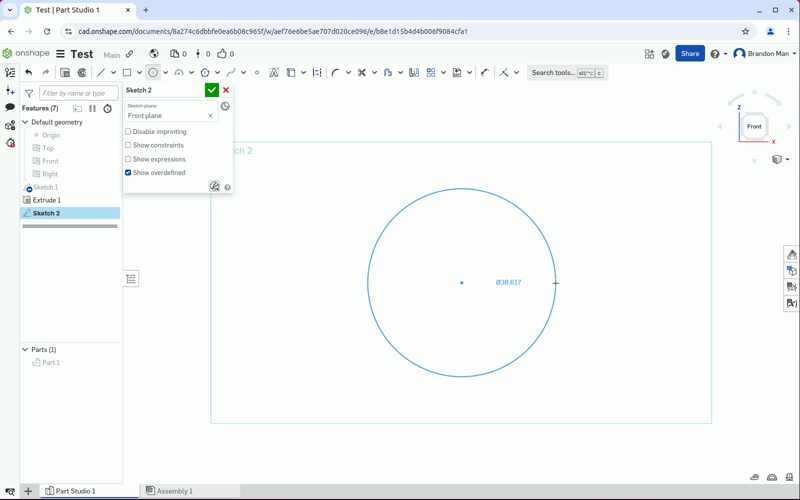
click(555, 282)
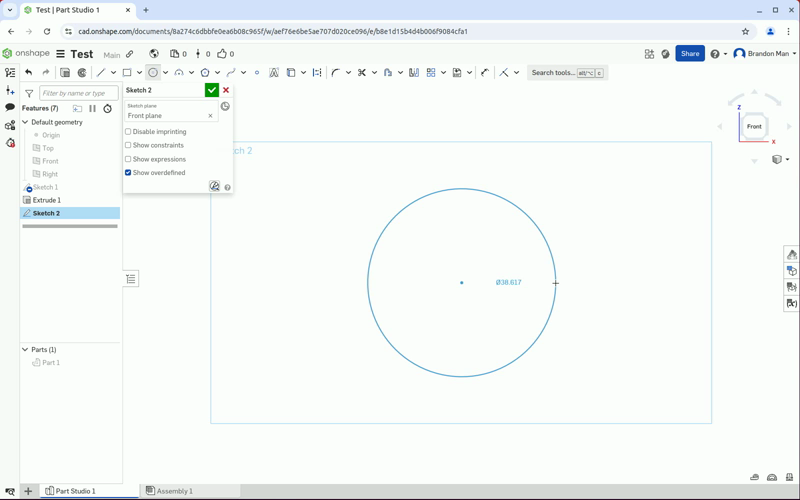
key(esc)
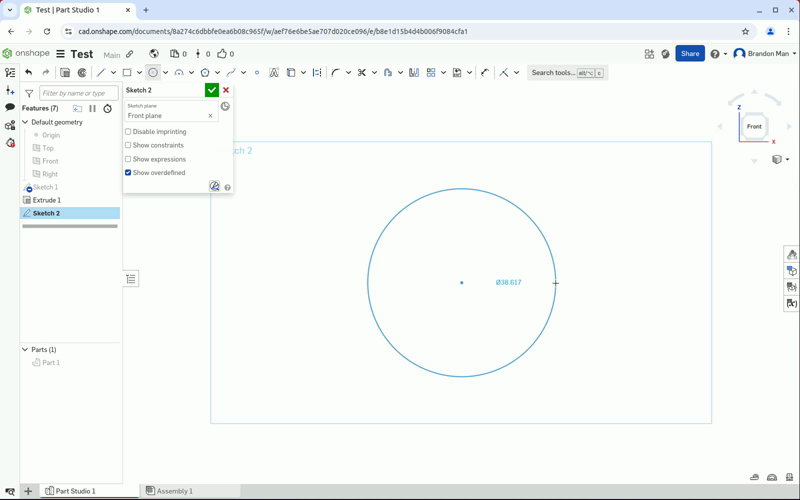
mouse_move(504, 332)
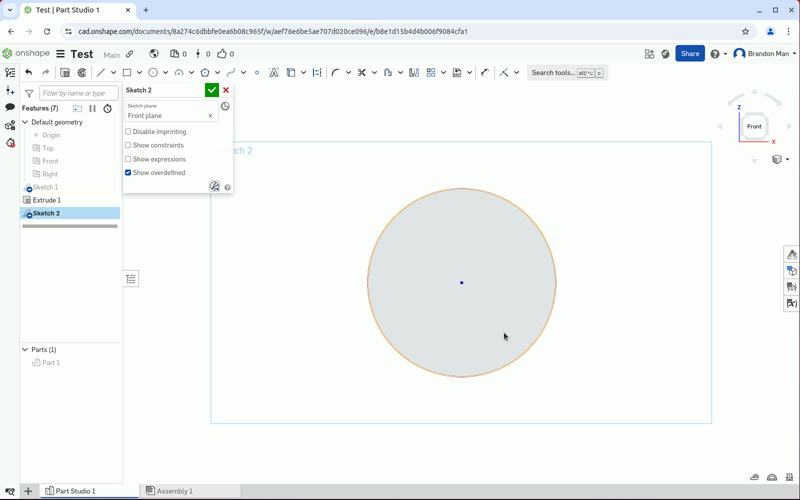
click(504, 332)
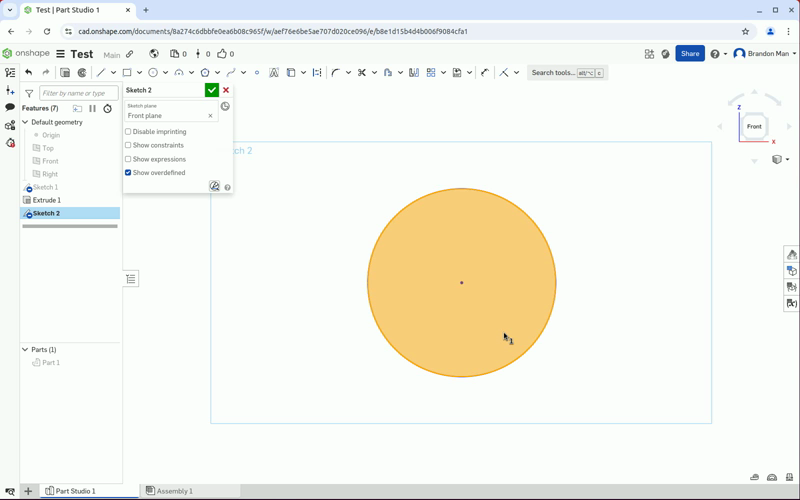
mouse_move(73, 352)
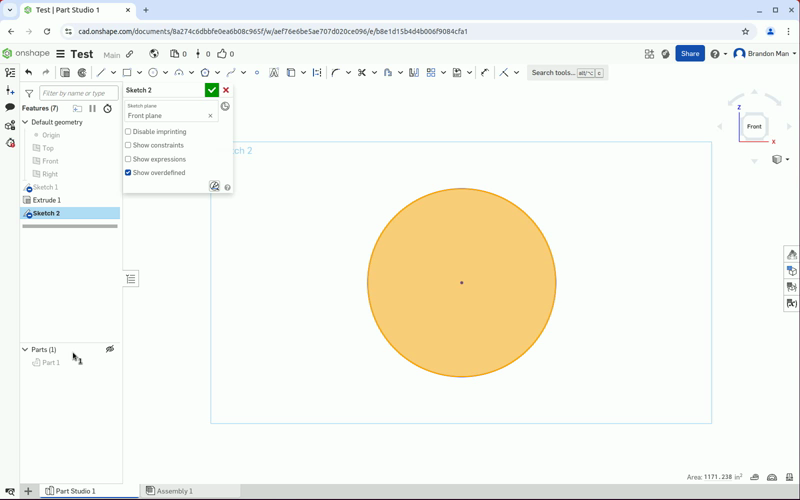
key(shift+y)
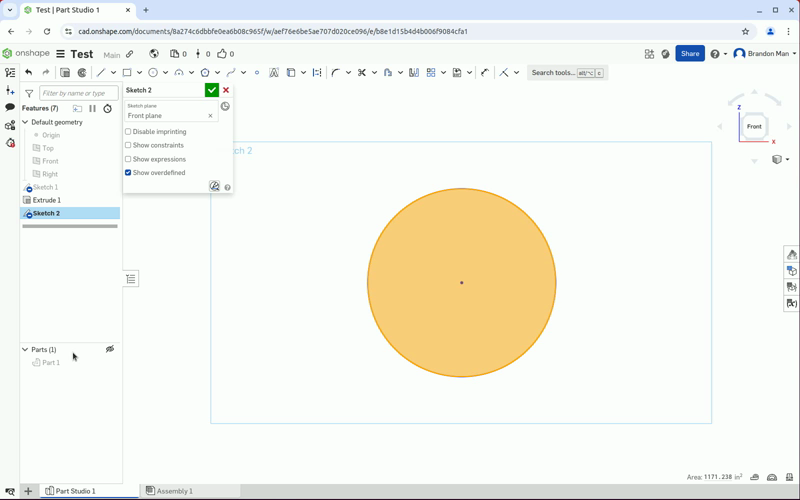
key(shift+e)
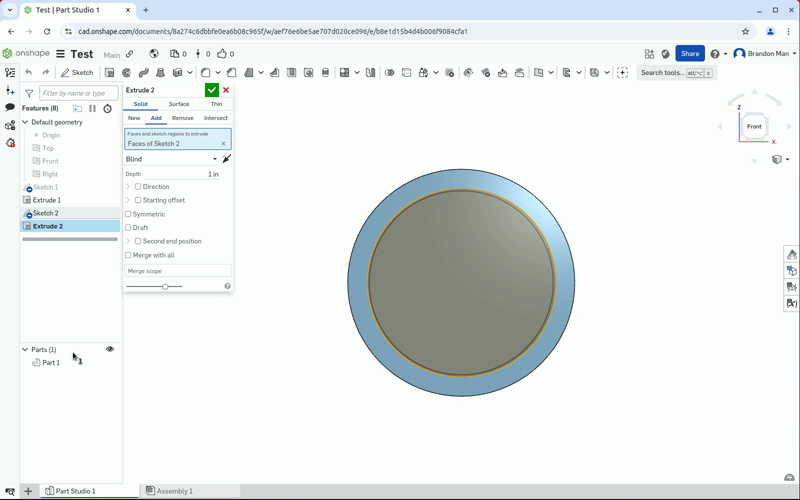
mouse_move(143, 106)
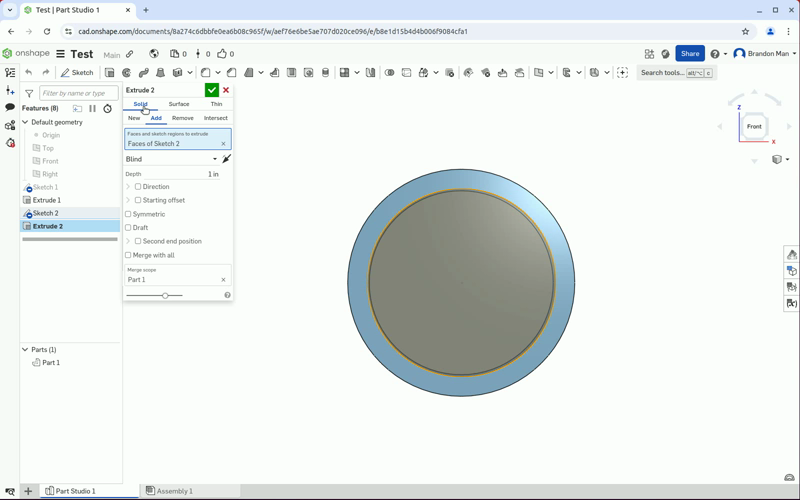
click(143, 106)
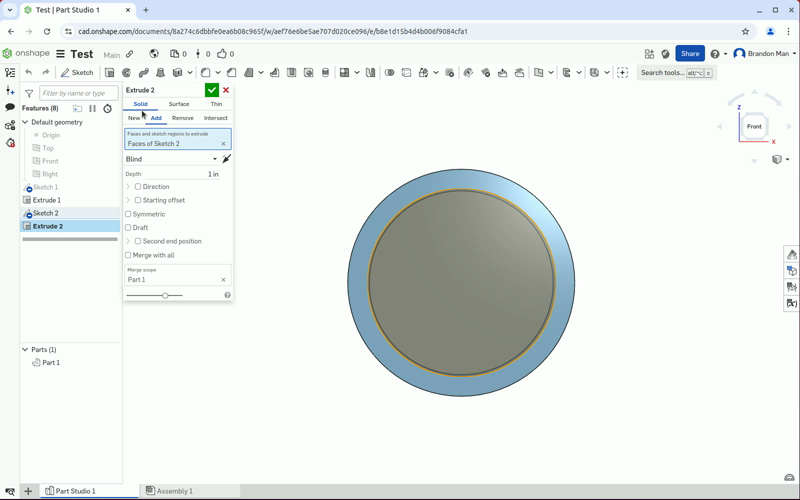
mouse_move(137, 120)
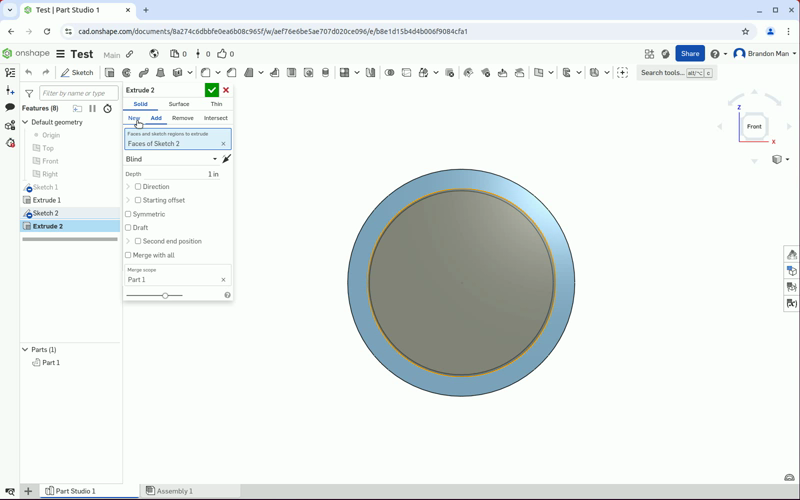
click(137, 120)
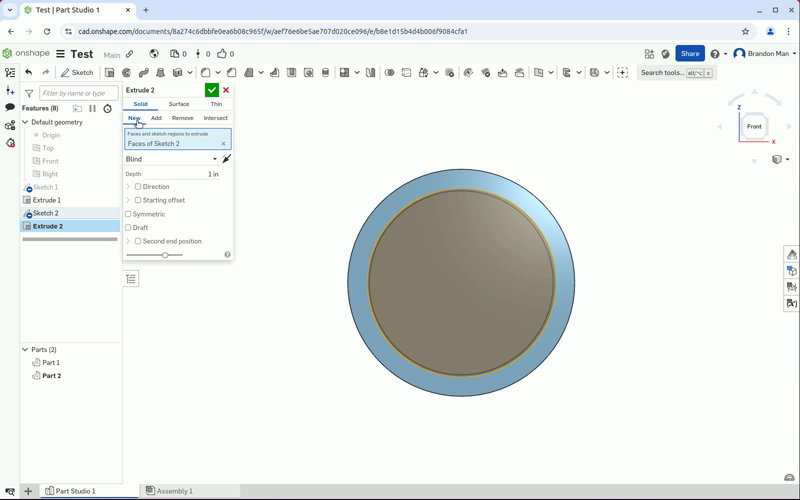
key(tab, 4)
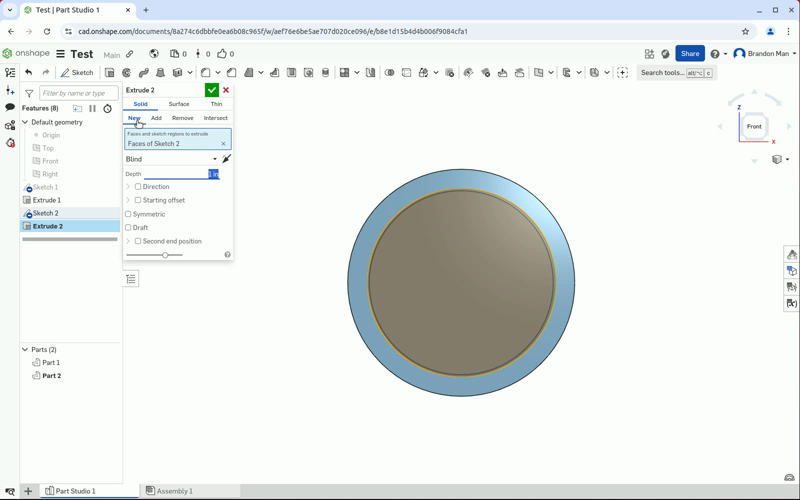
text(4.092)
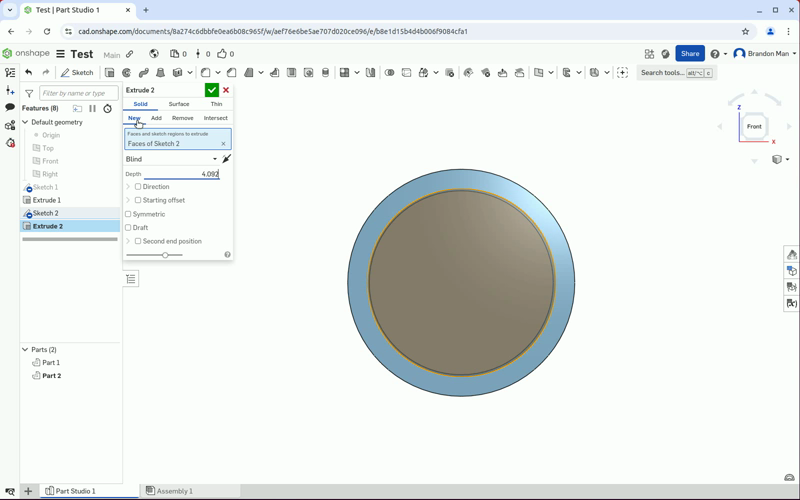
key(enter)
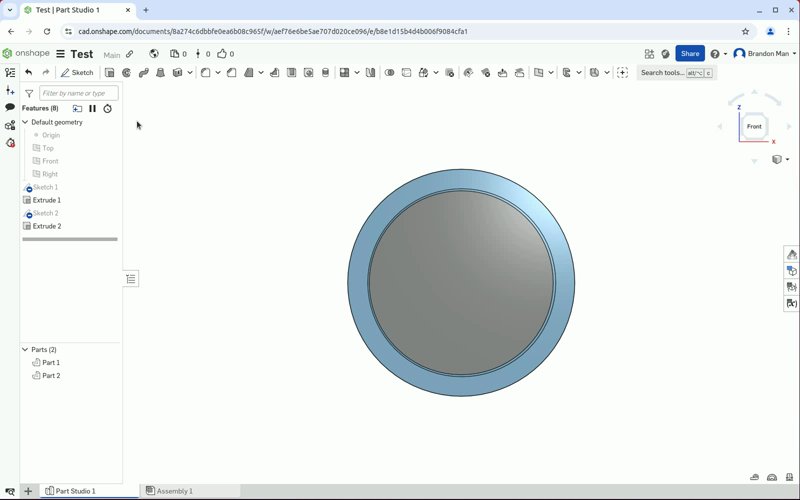
key(shift+h)
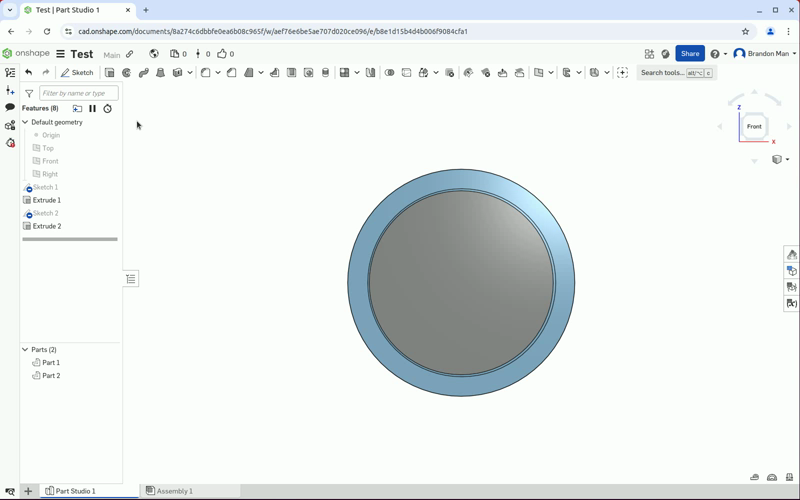
key(shift+h)
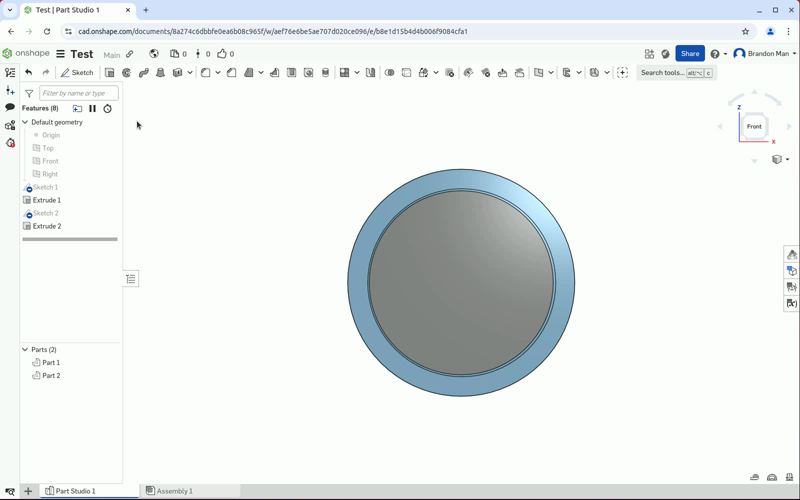
mouse_move(73, 189)
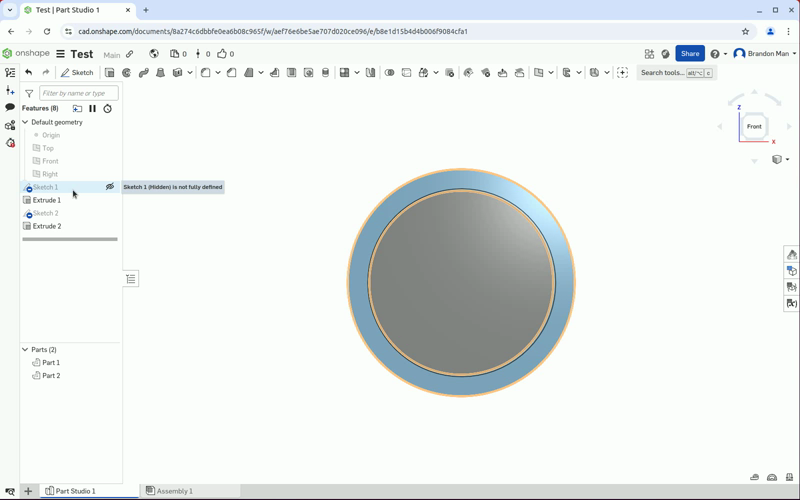
click(73, 189)
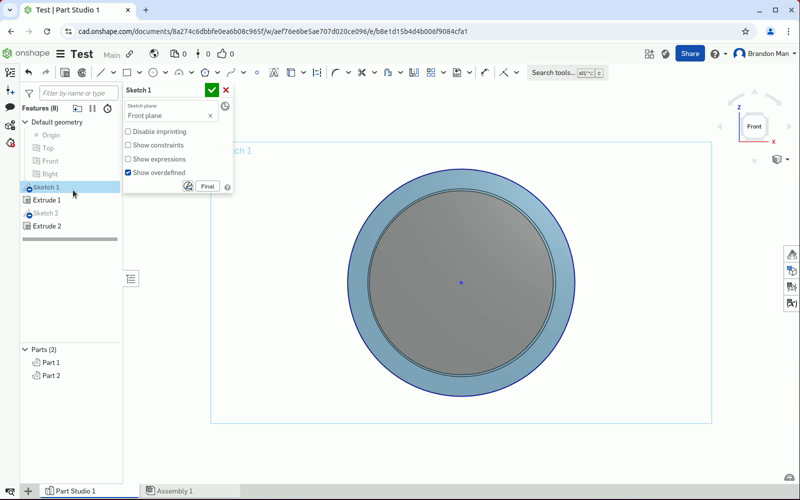
mouse_move(229, 92)
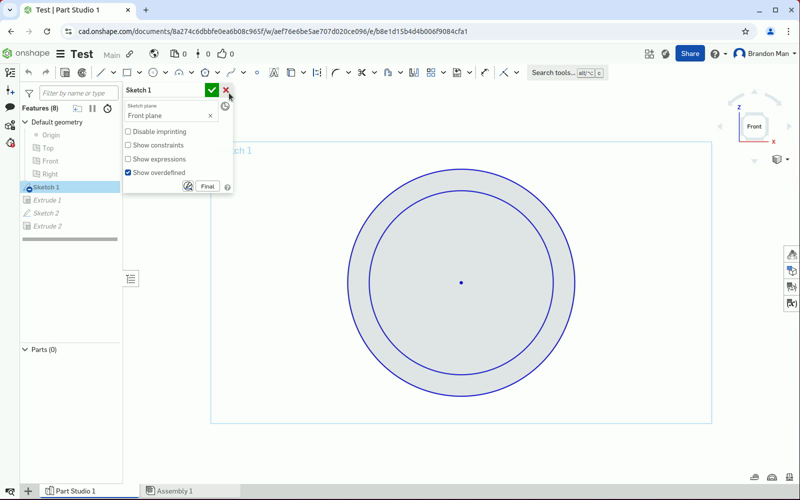
click(229, 92)
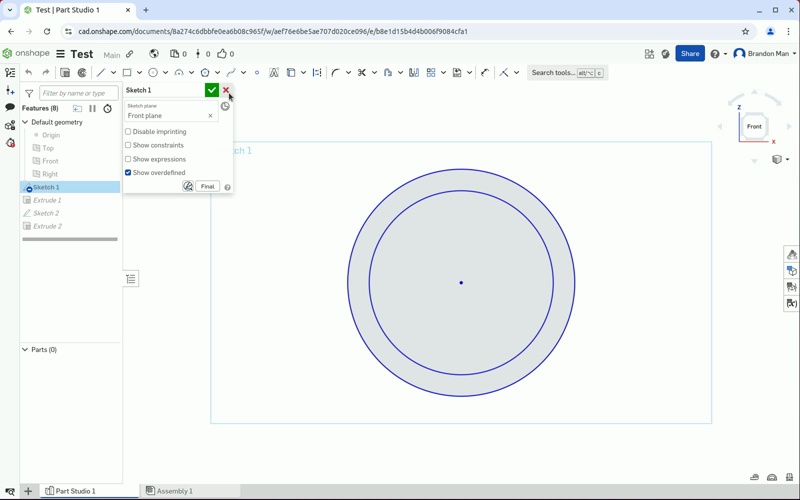
key(shift+s)
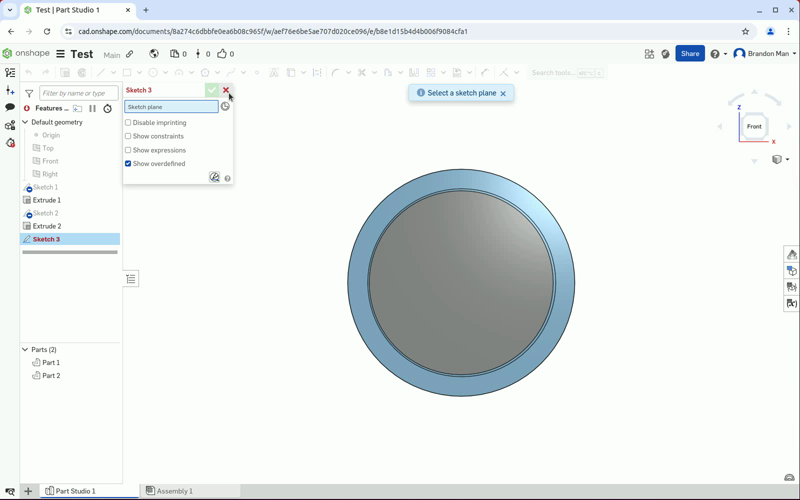
mouse_move(73, 163)
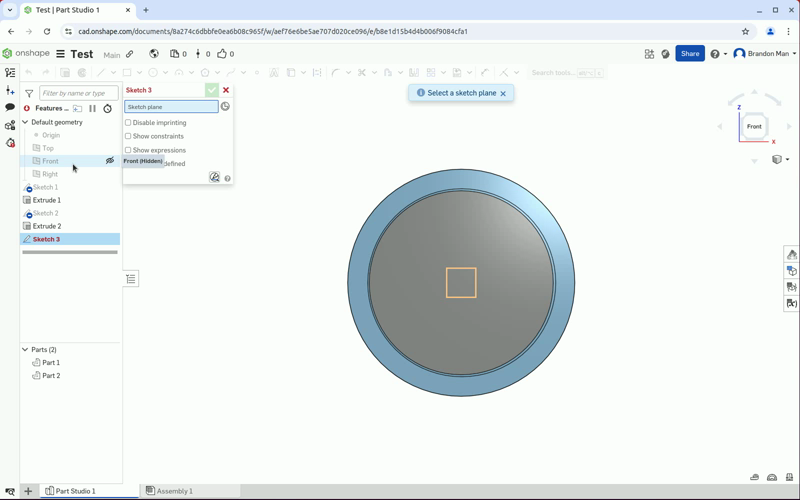
click(73, 163)
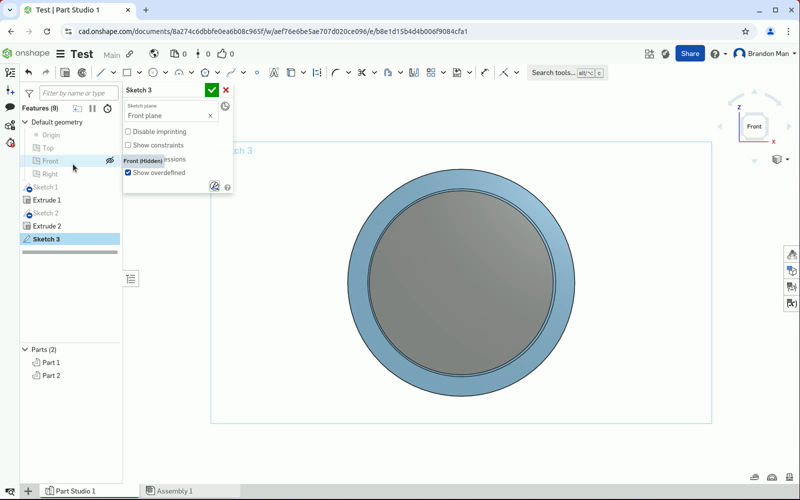
mouse_move(73, 352)
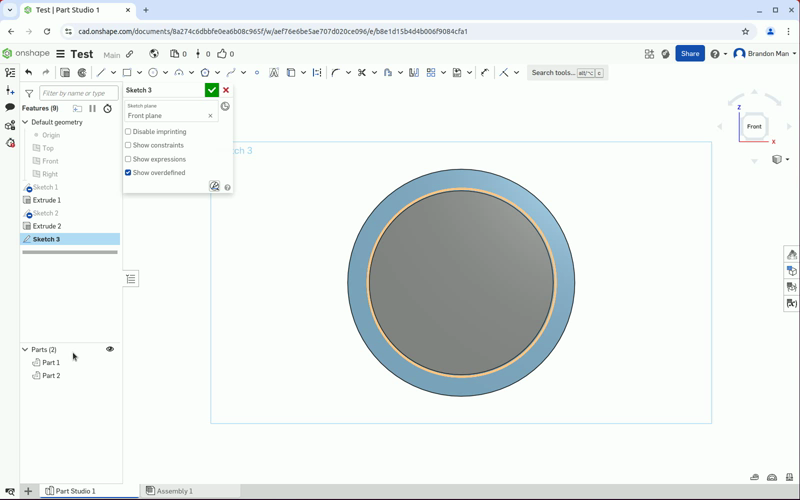
key(y)
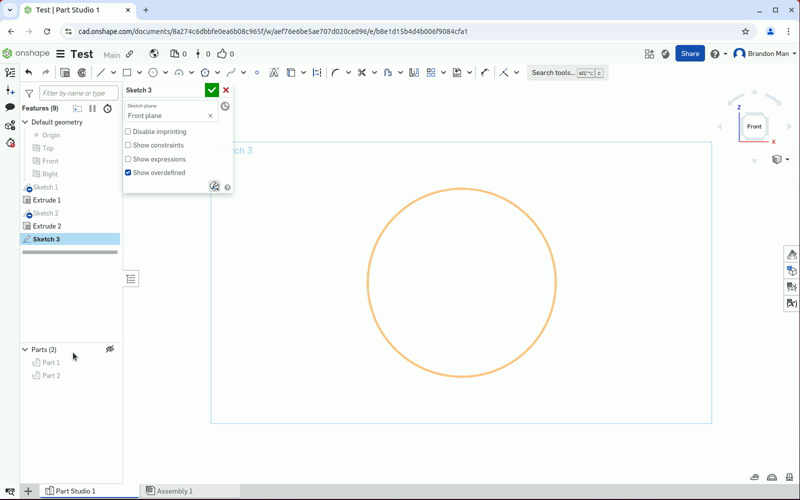
key(c)
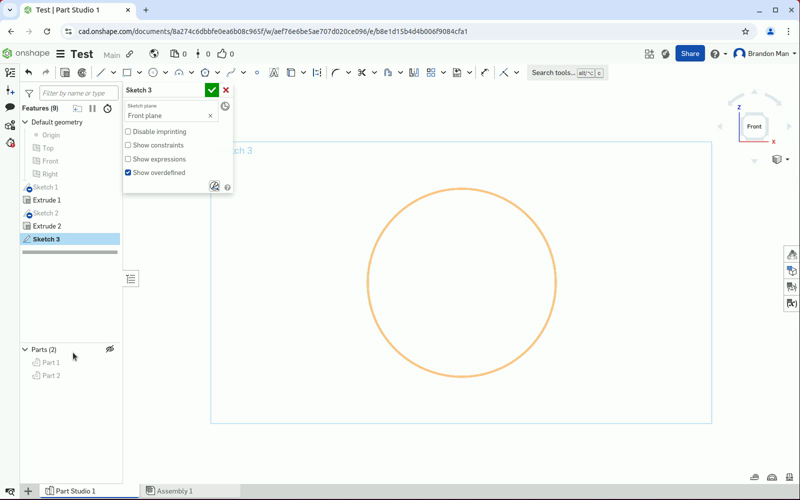
key_down(shift)
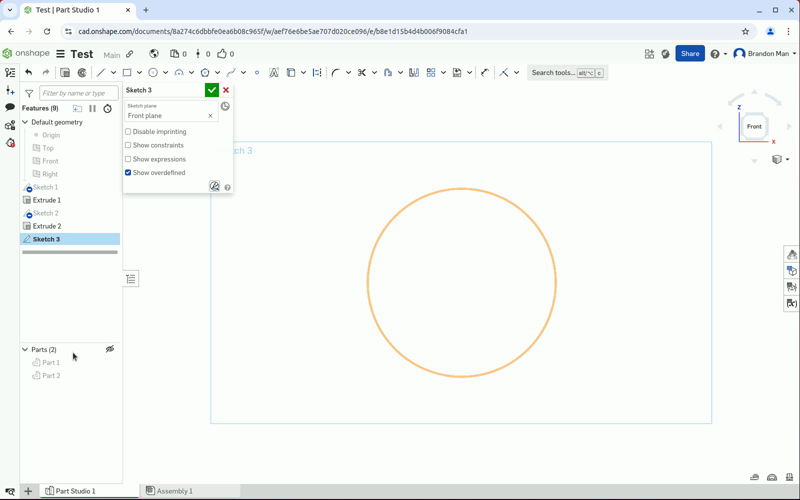
mouse_move(461, 282)
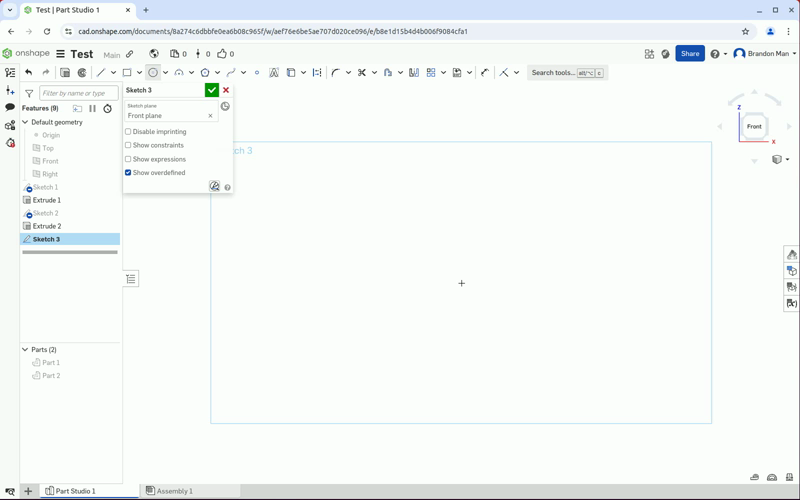
click(461, 282)
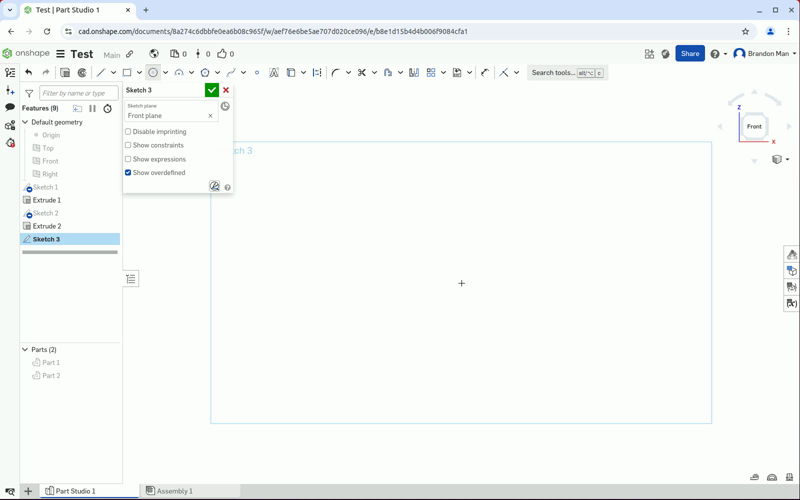
key_up(shift)
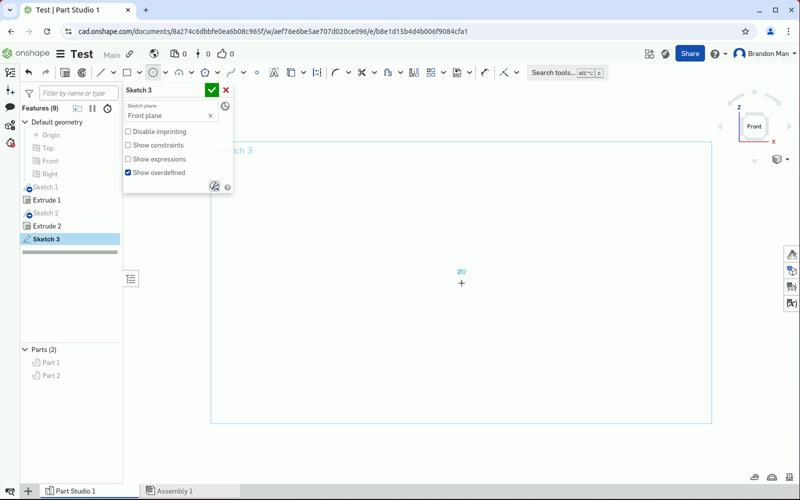
mouse_move(555, 282)
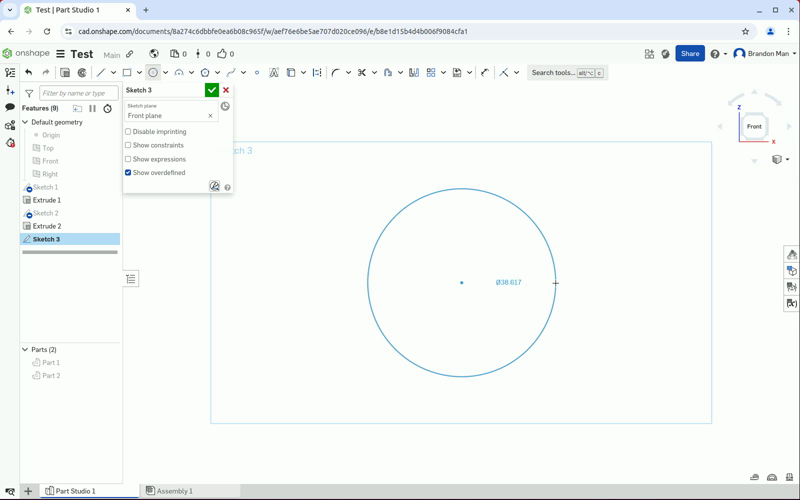
click(555, 282)
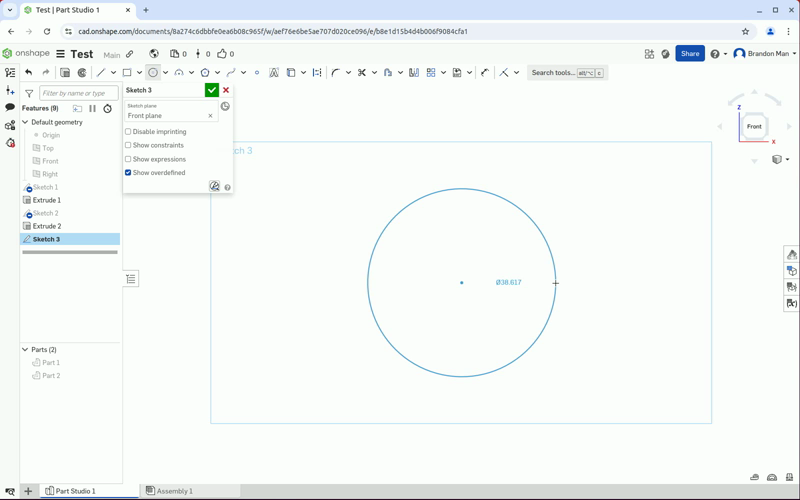
key(esc)
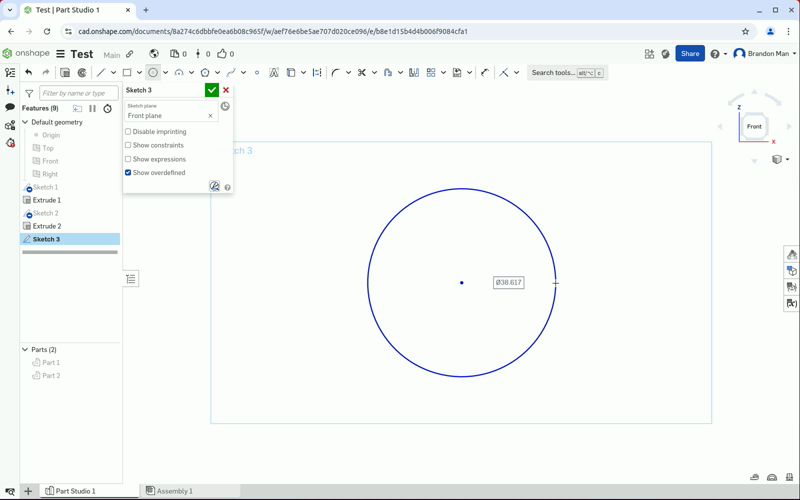
mouse_move(513, 293)
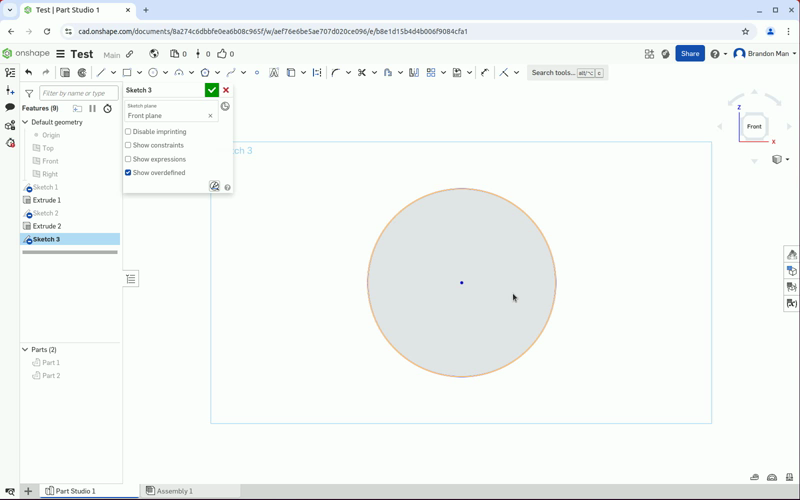
click(513, 293)
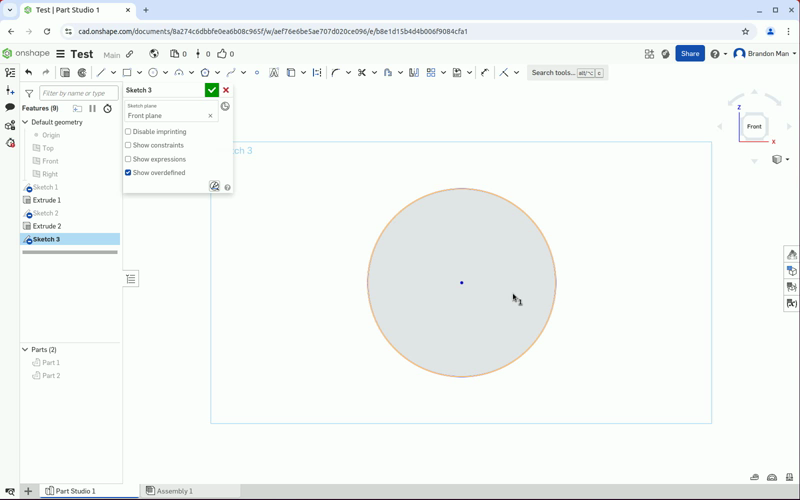
mouse_move(73, 352)
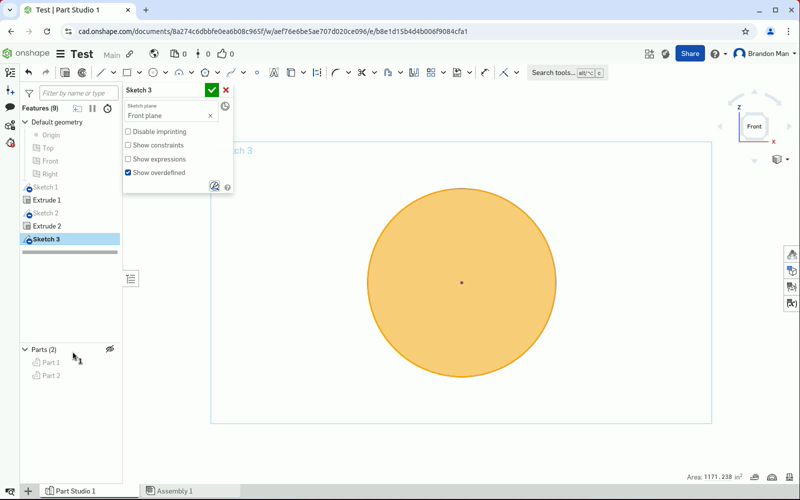
key(shift+y)
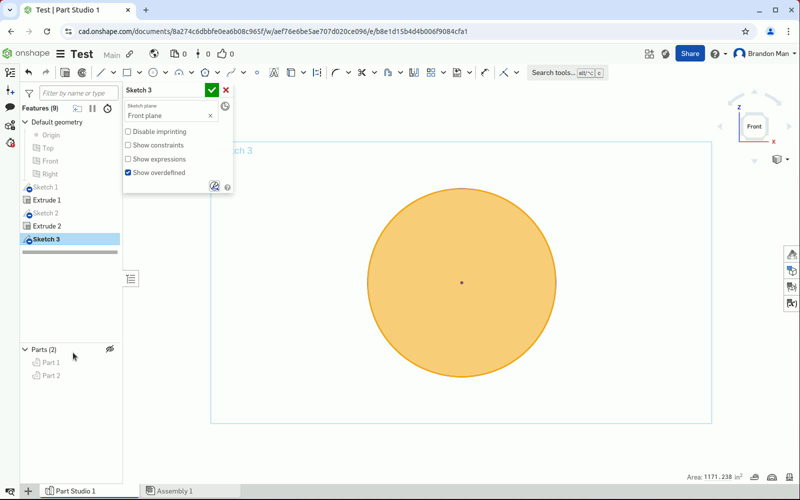
key(shift+e)
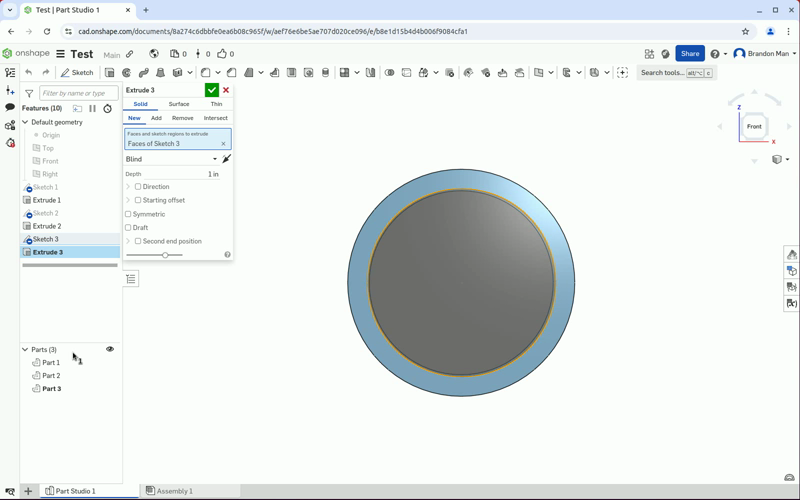
mouse_move(143, 106)
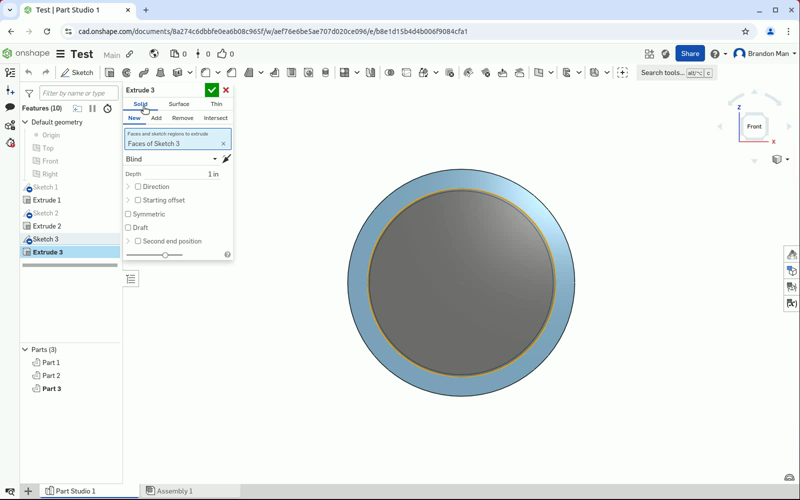
click(143, 106)
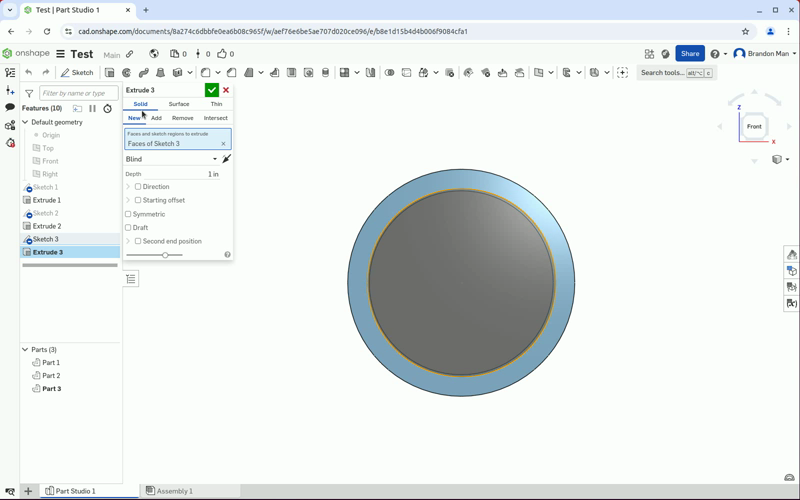
mouse_move(137, 120)
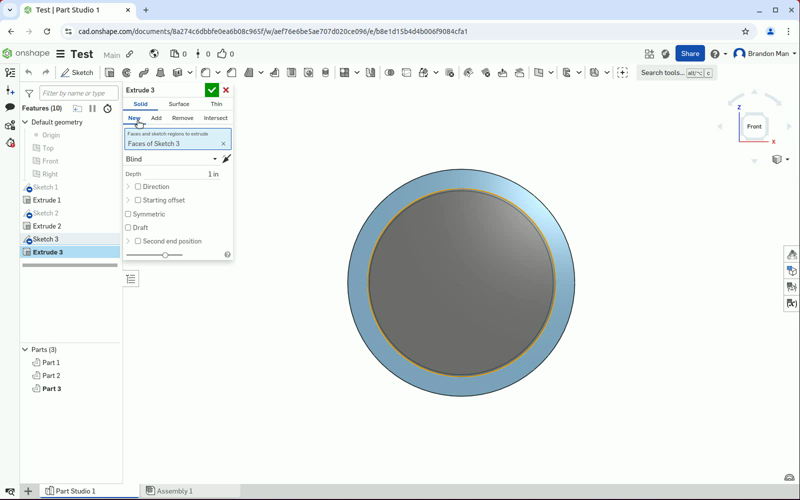
click(137, 120)
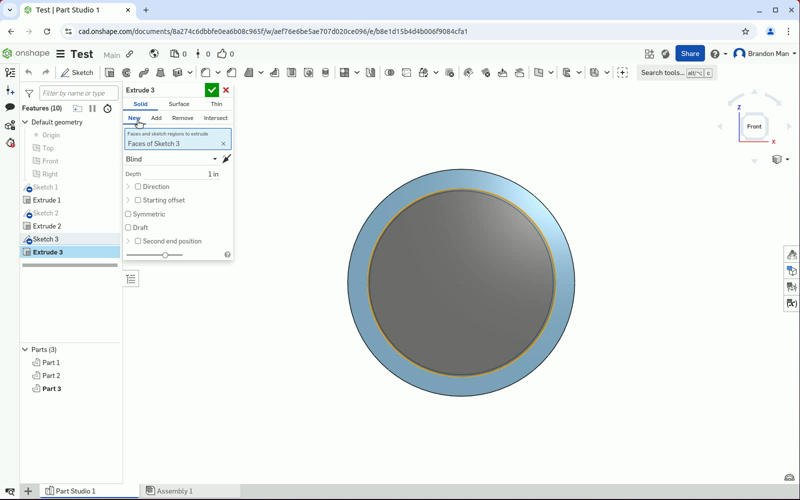
key(tab, 4)
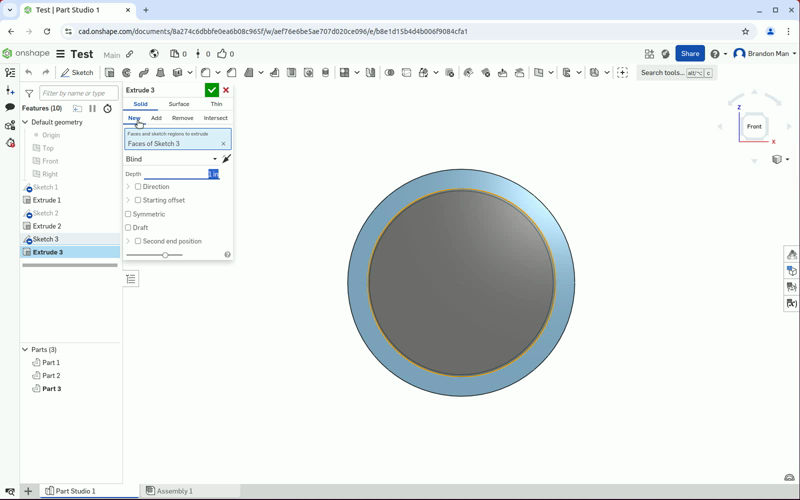
text(15.165)
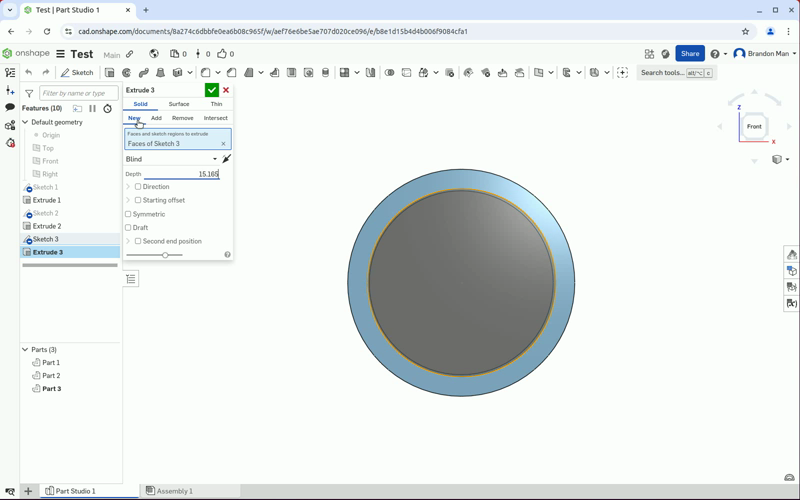
key(enter)
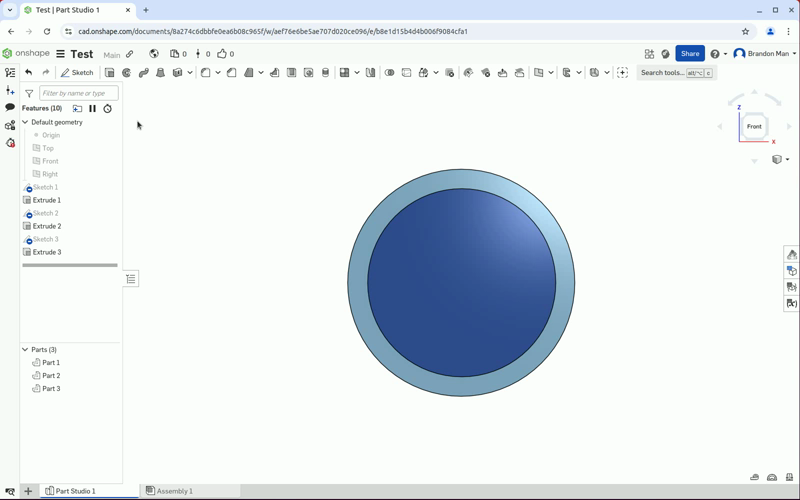
key(shift+h)
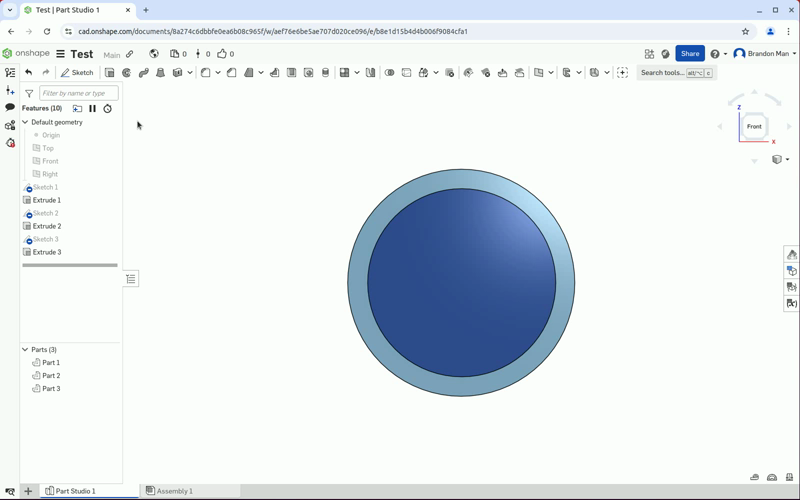
key(shift+h)
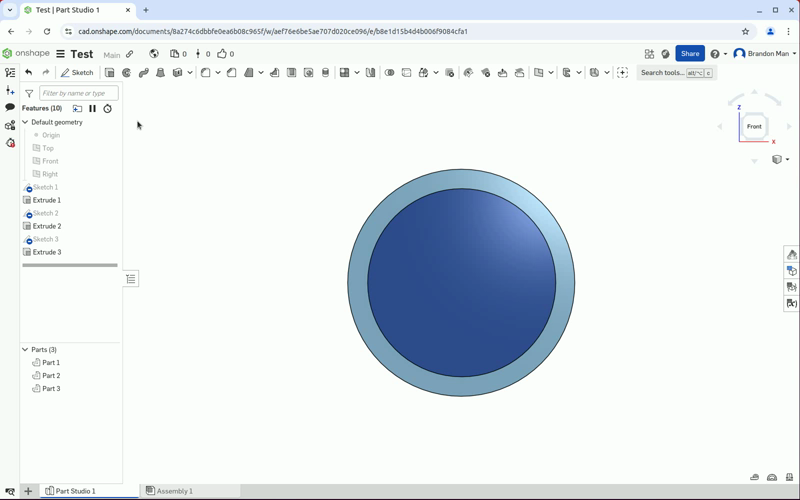
mouse_move(73, 189)
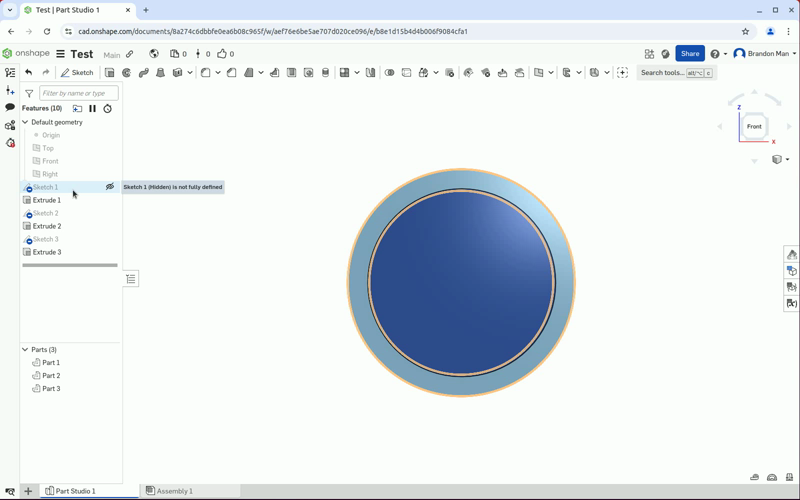
click(73, 189)
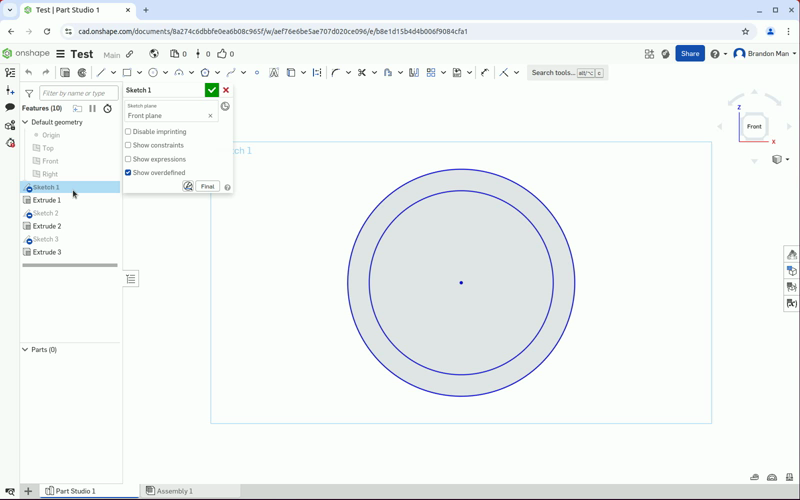
mouse_move(229, 92)
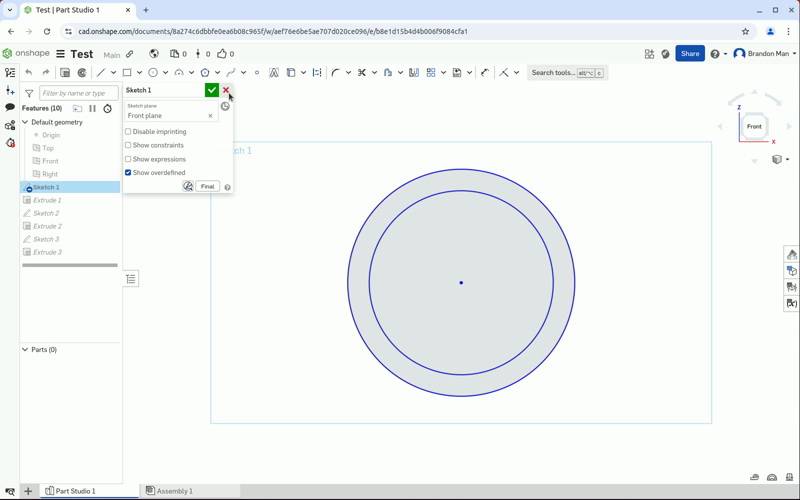
click(229, 92)
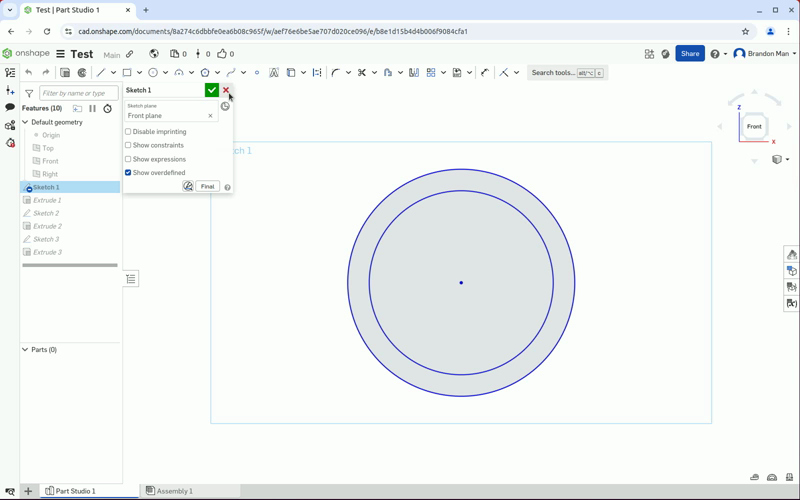
key(shift+s)
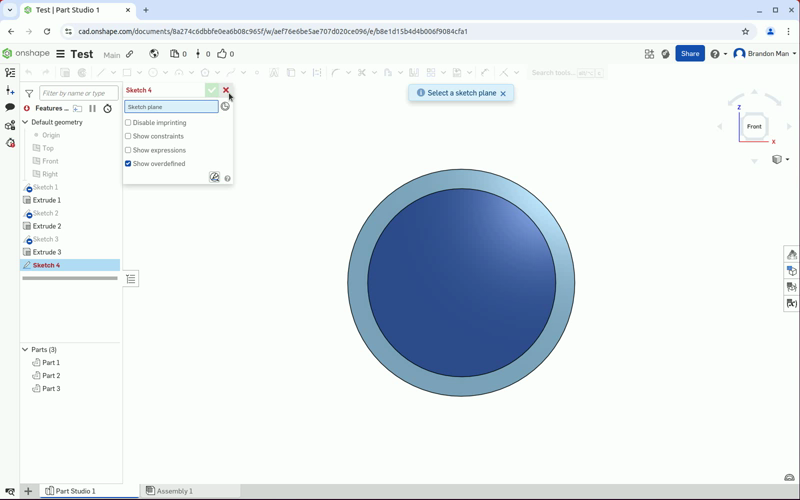
mouse_move(73, 163)
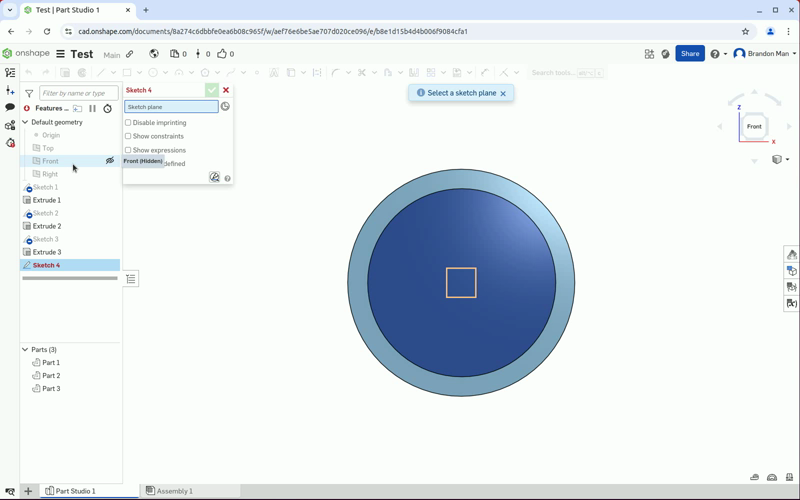
click(73, 163)
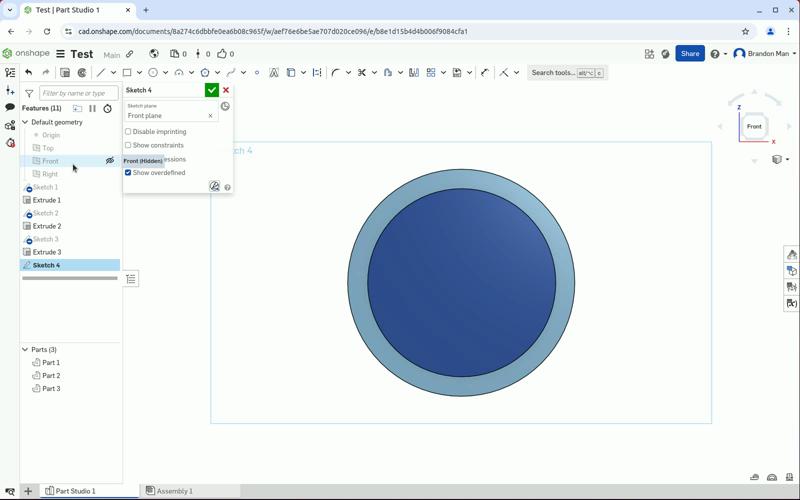
mouse_move(73, 352)
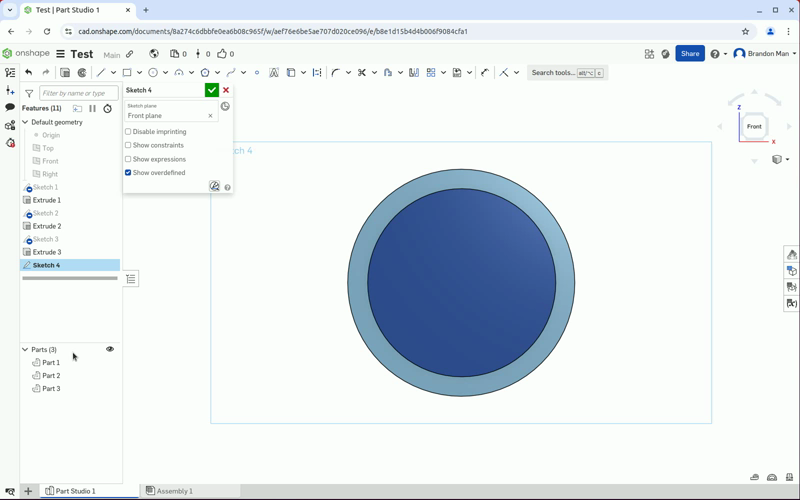
key(y)
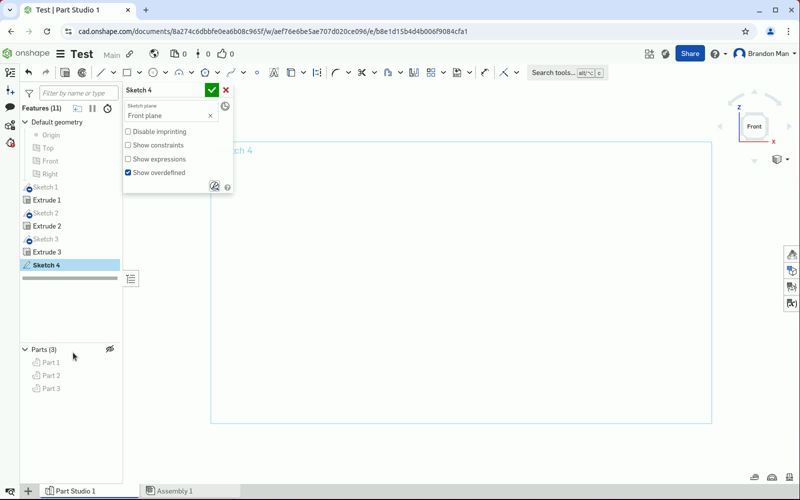
key(c)
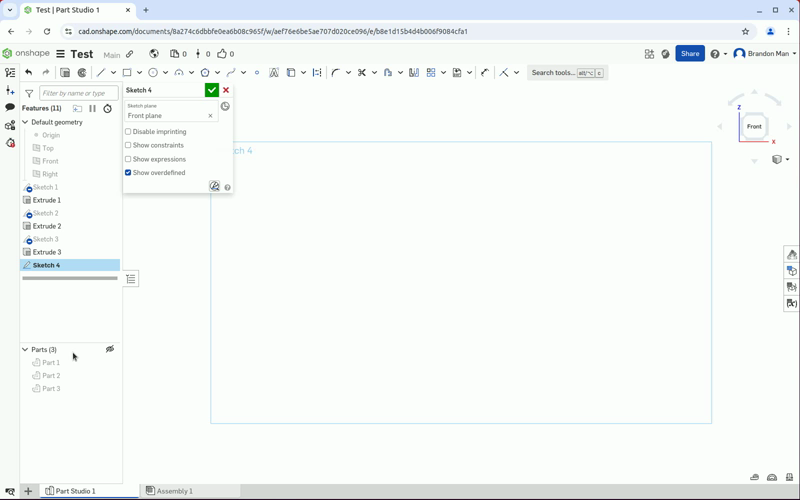
key_down(shift)
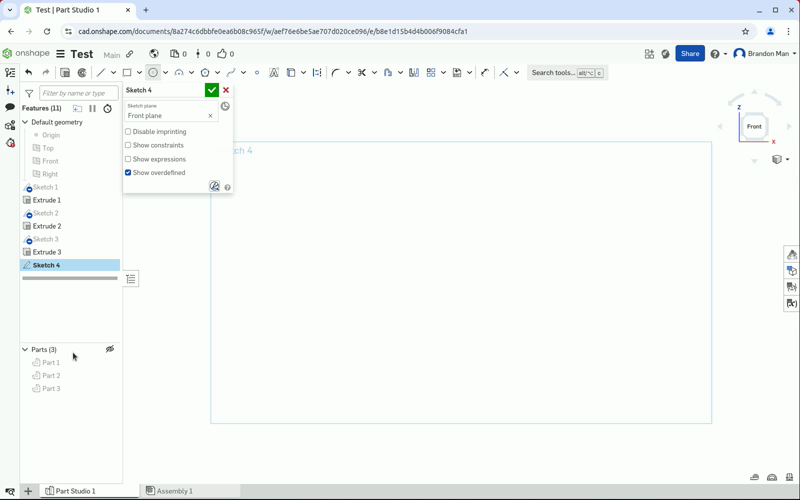
mouse_move(461, 282)
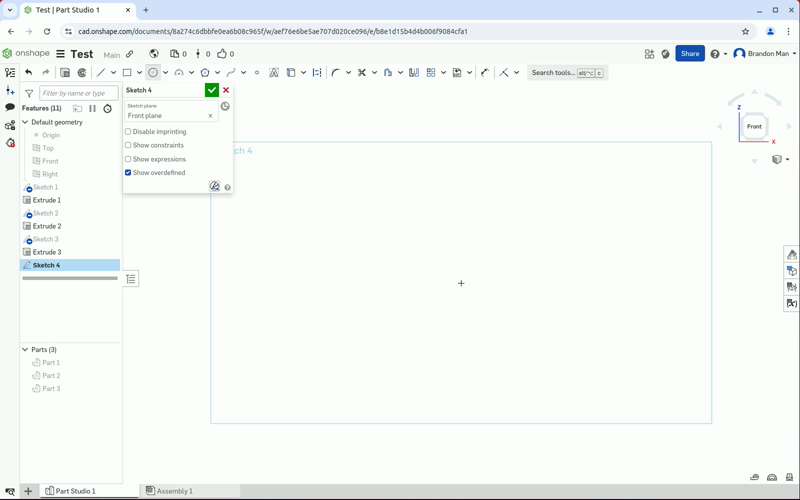
click(461, 282)
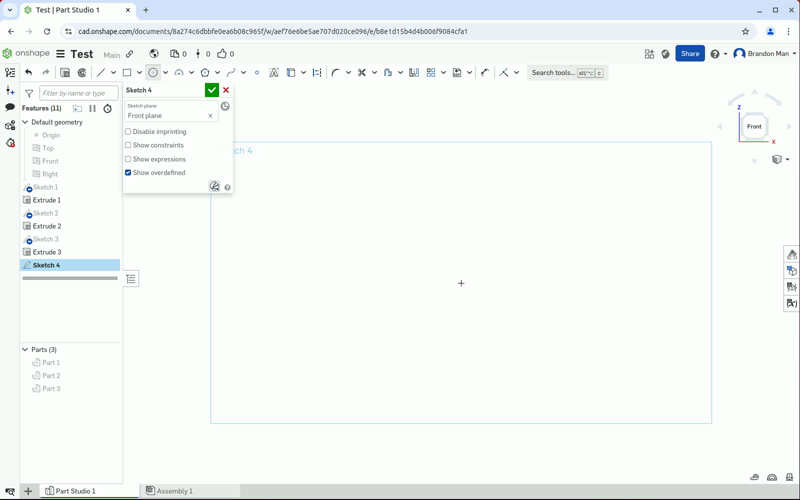
key_up(shift)
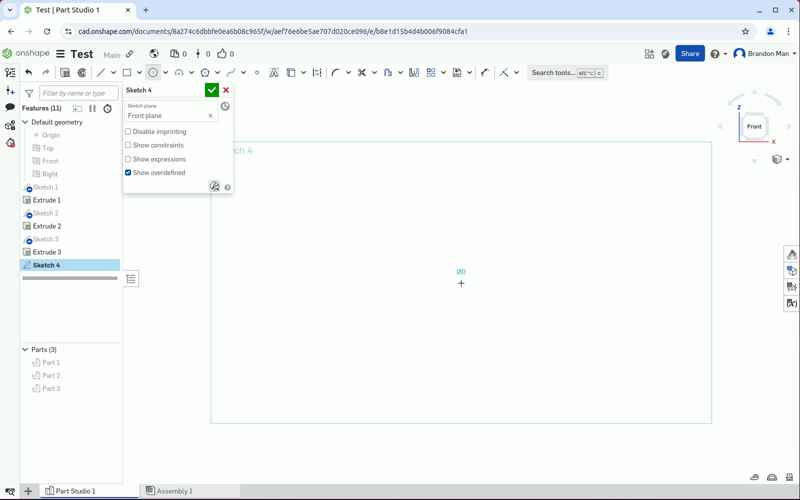
mouse_move(485, 282)
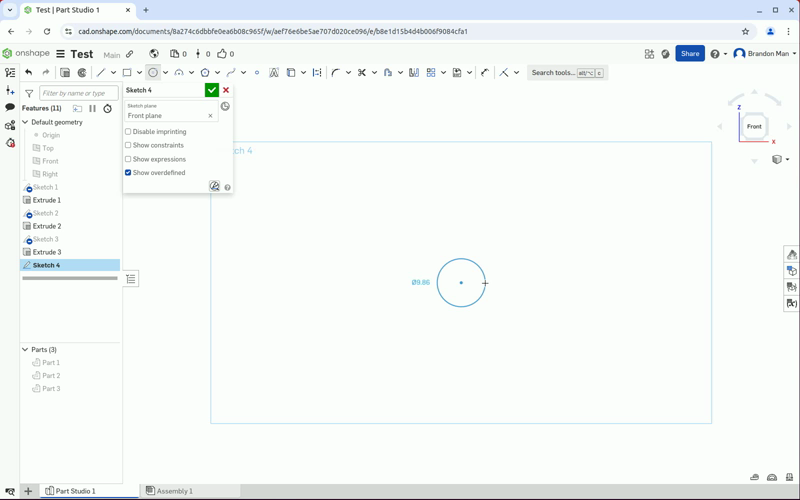
click(485, 282)
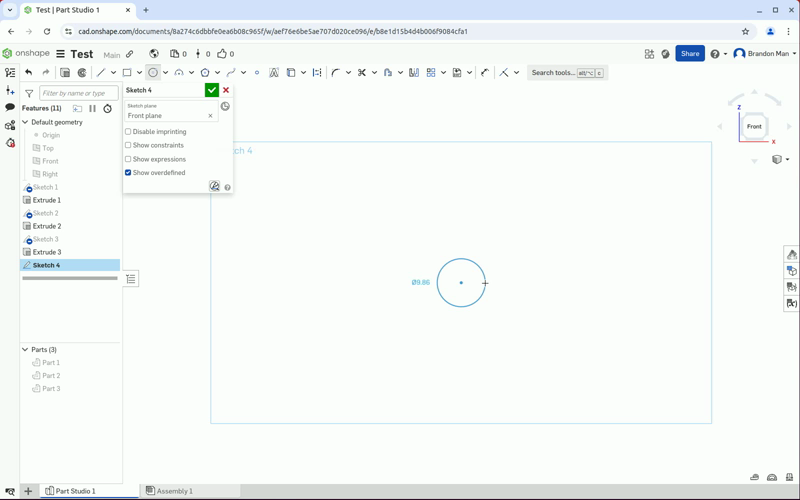
key(esc)
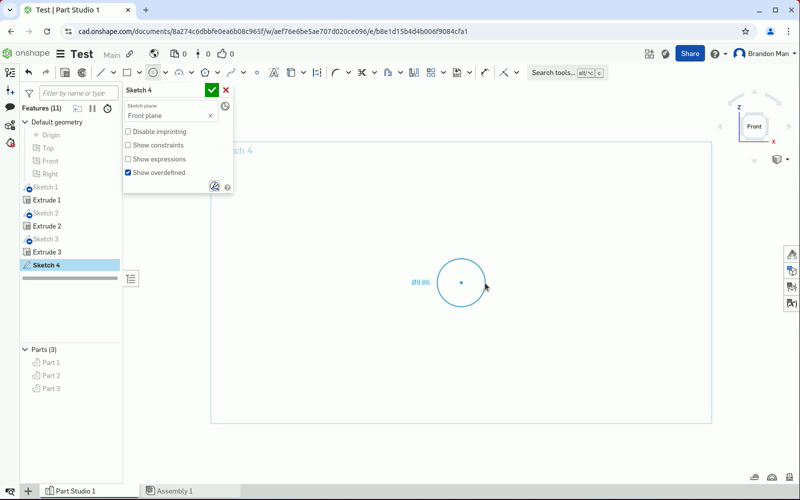
mouse_move(473, 266)
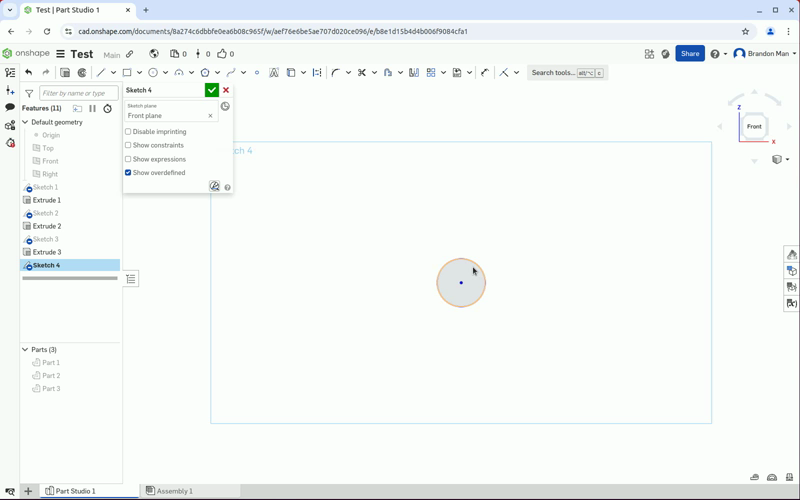
click(473, 266)
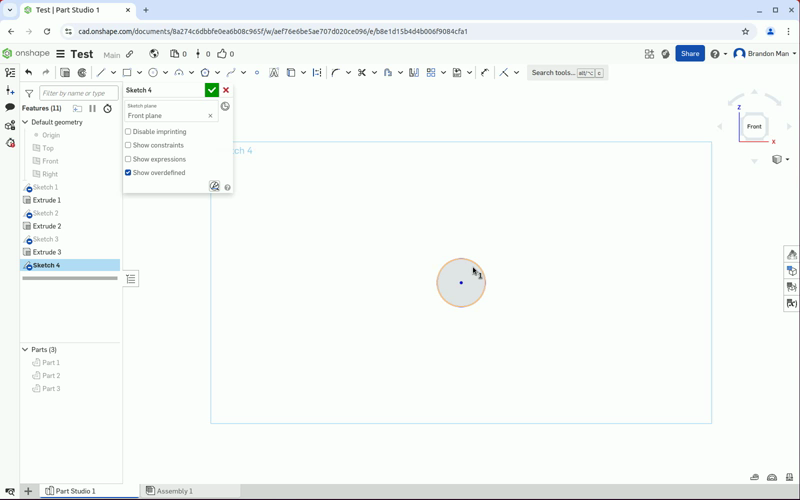
mouse_move(73, 352)
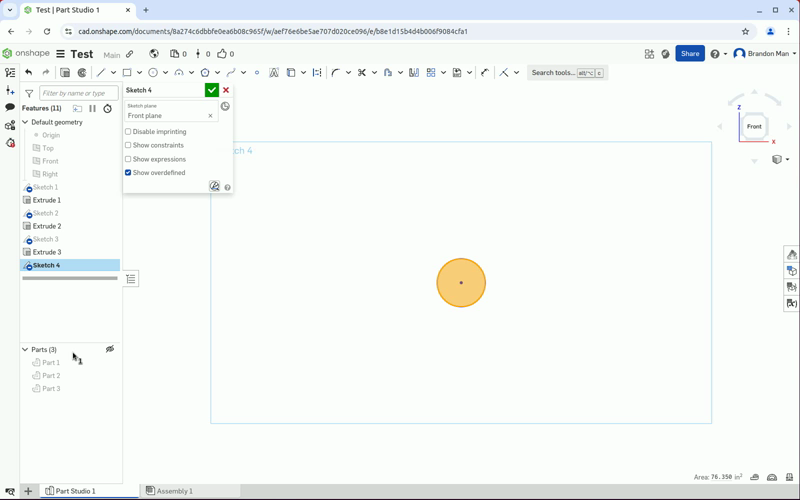
key(shift+y)
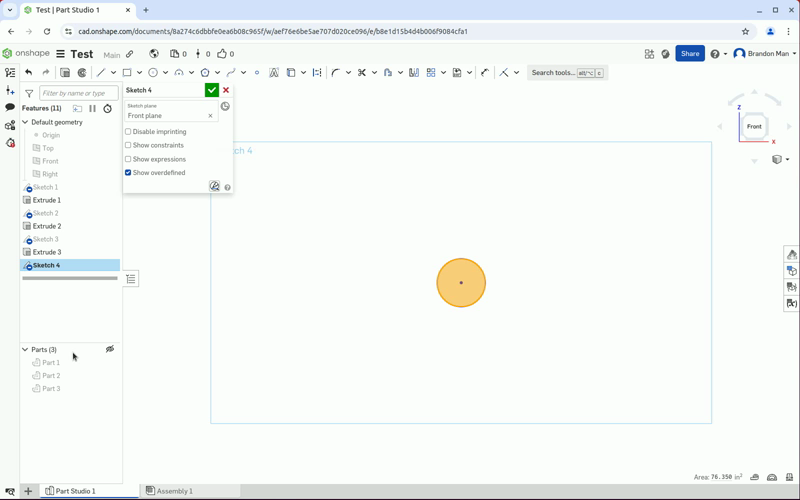
key(shift+e)
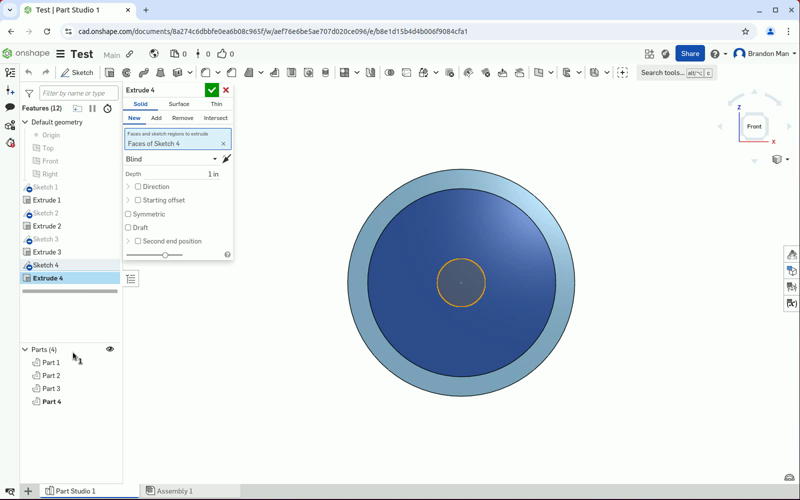
mouse_move(143, 106)
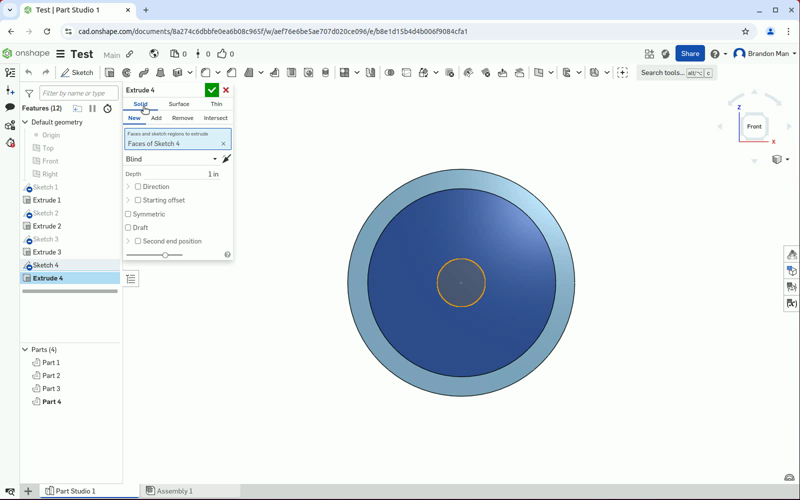
click(143, 106)
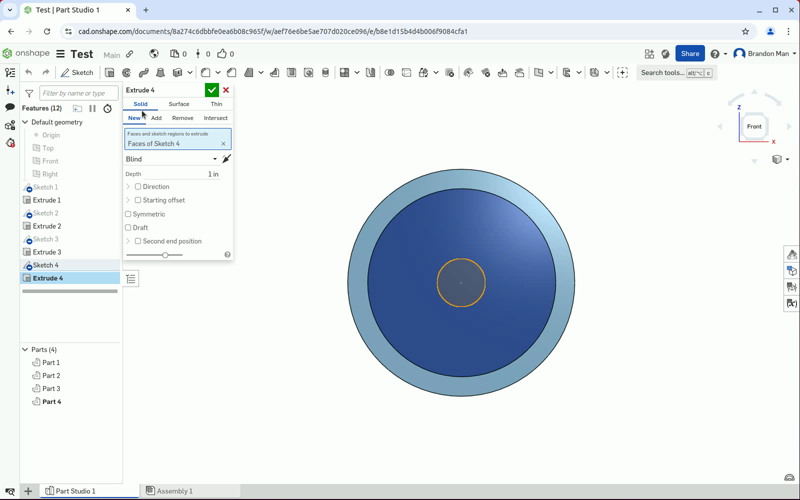
mouse_move(137, 120)
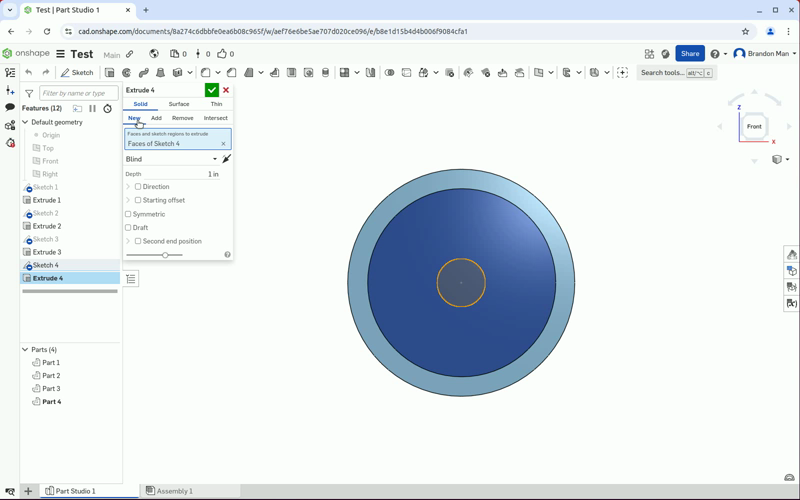
click(137, 120)
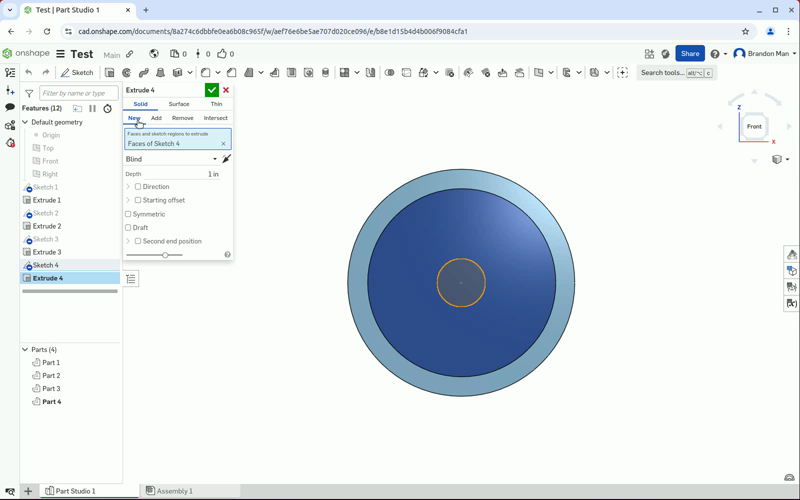
key(tab, 4)
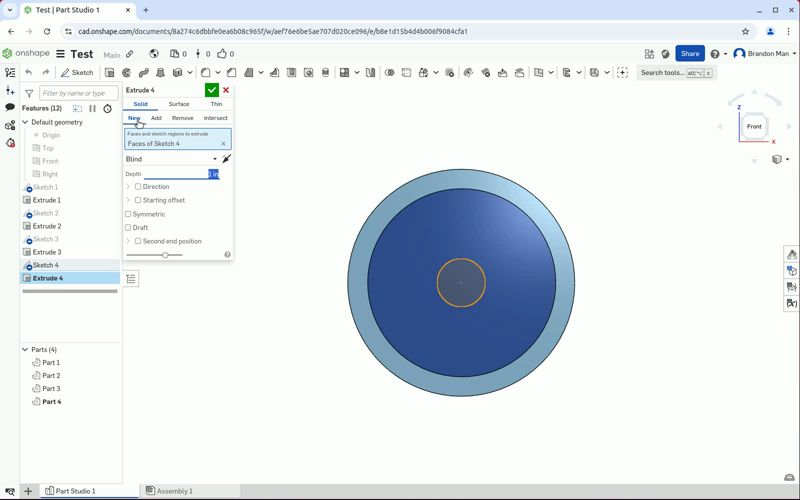
text(-4.092)
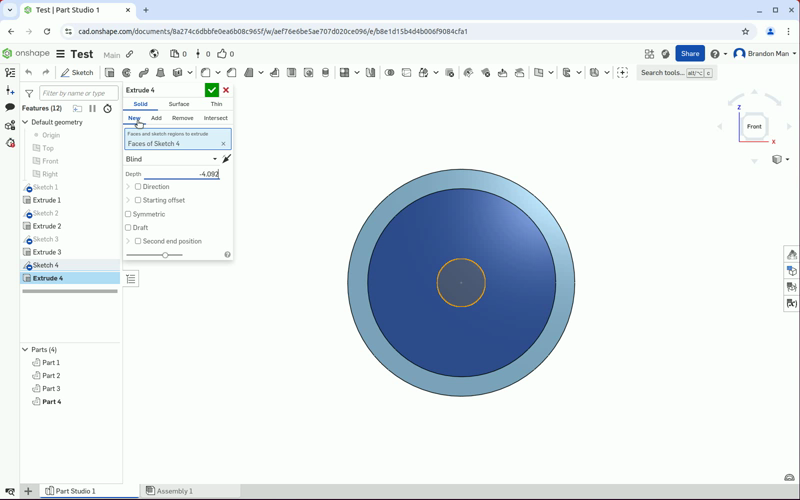
key(enter)
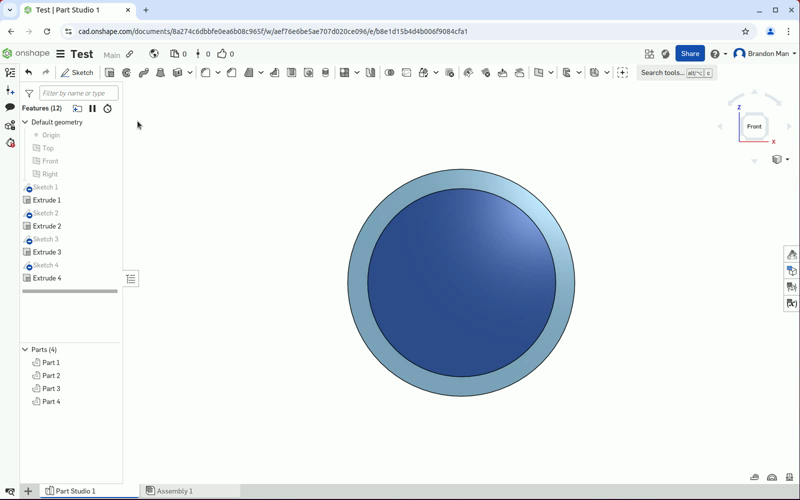
key(shift+h)
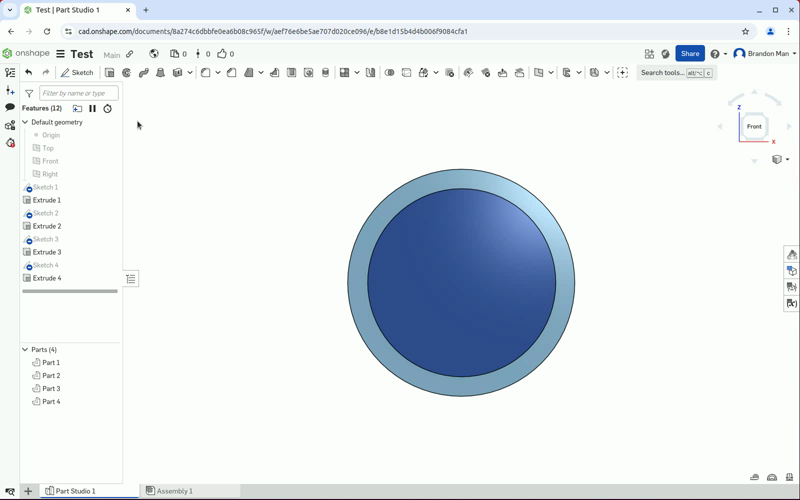
key(shift+h)
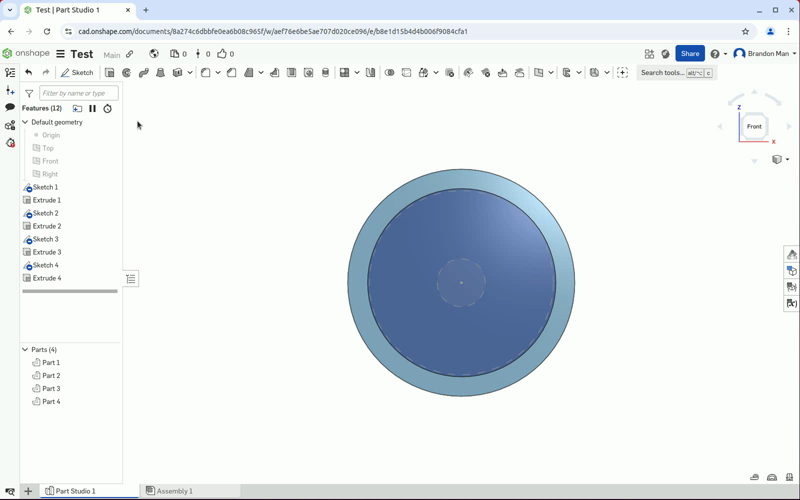
key(shift+7)
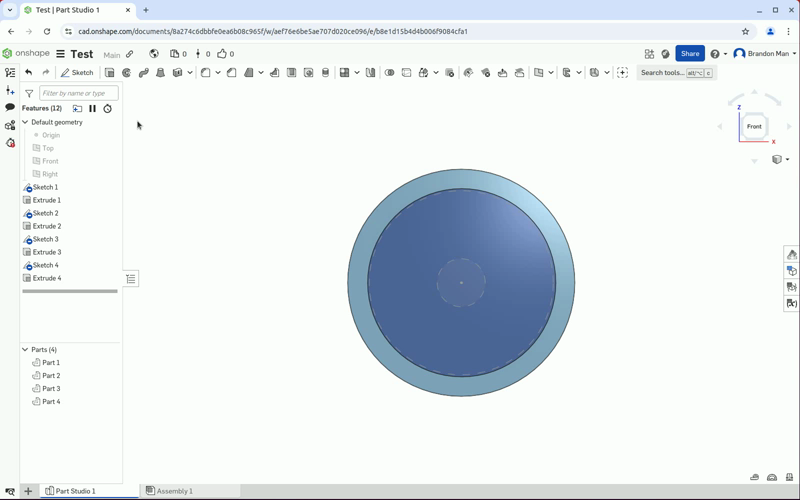
key(left, 2)
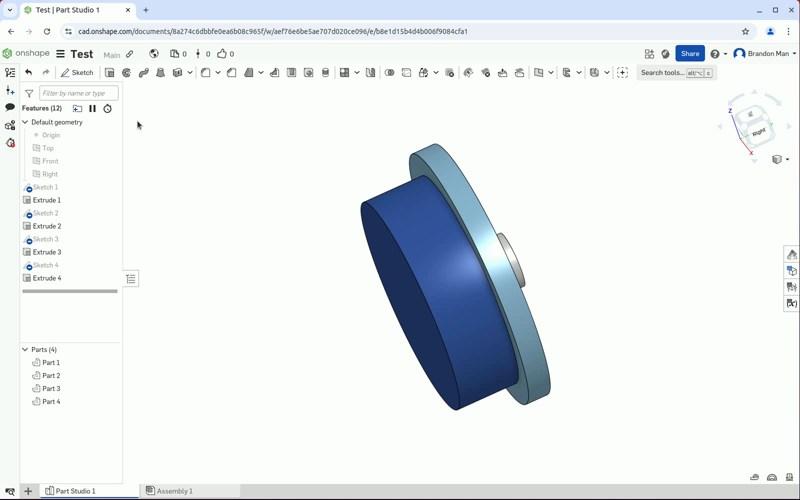
key(down, 2)
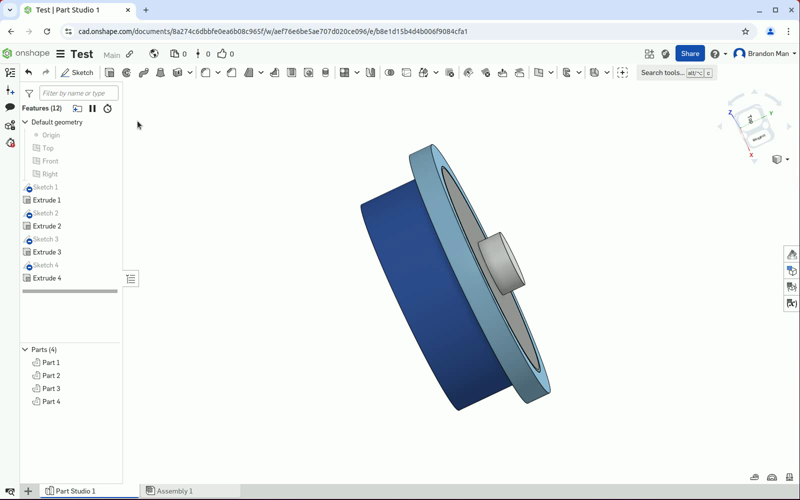
key(up, 2)
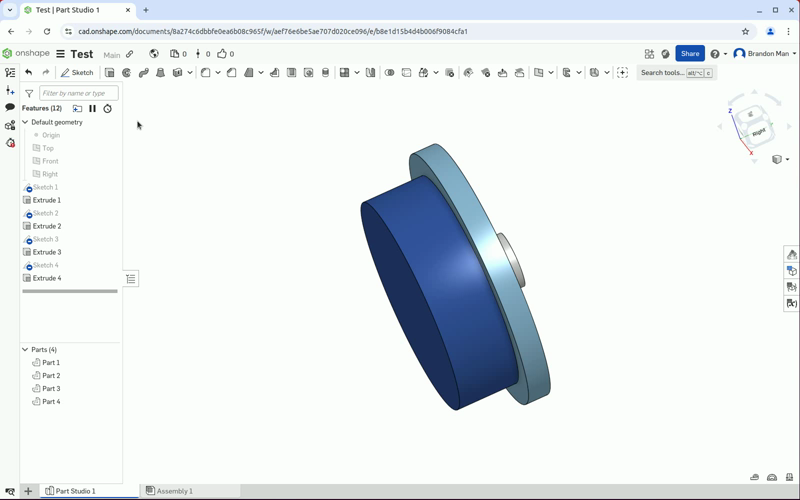
key(right, 2)
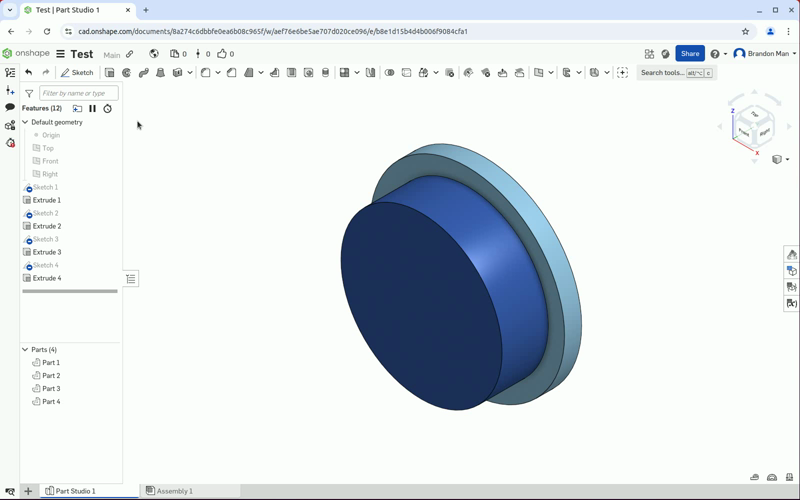
mouse_move(73, 189)
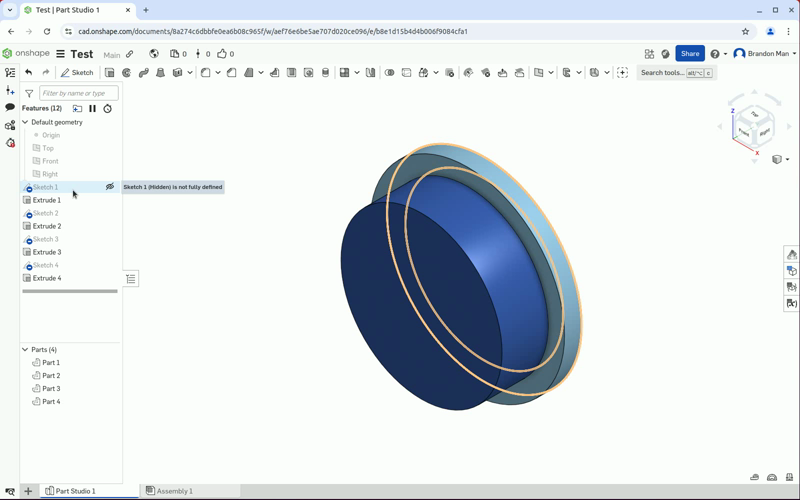
click(73, 189)